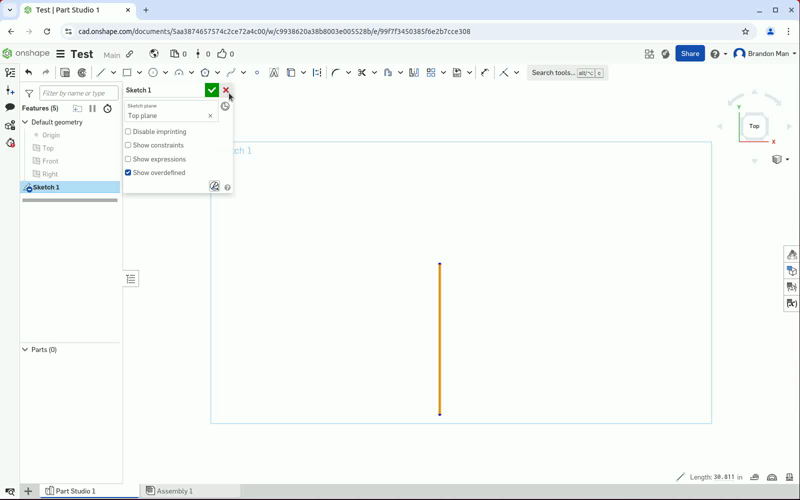
key(shift+h)
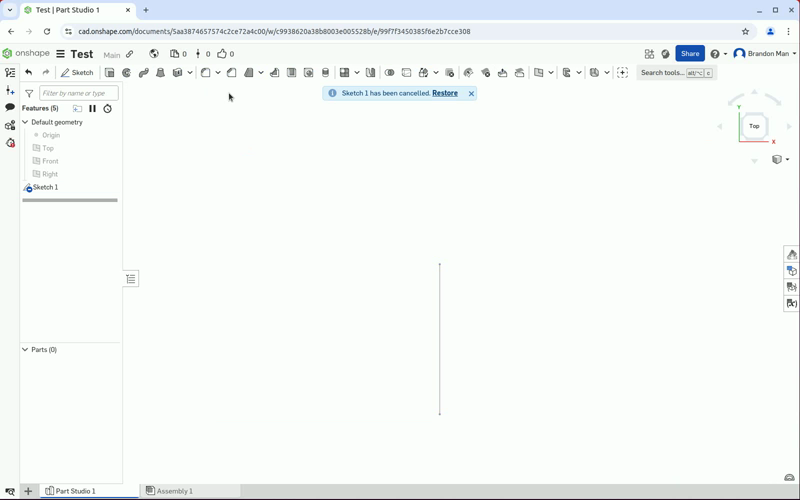
key(shift+s)
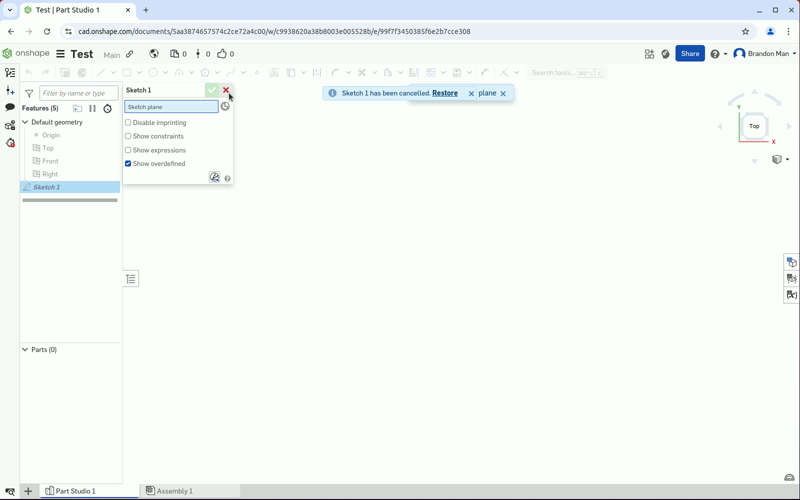
mouse_move(73, 150)
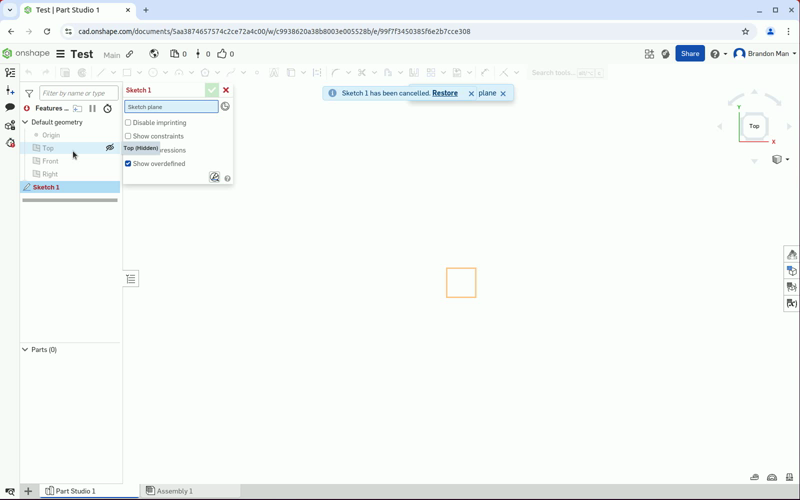
click(73, 150)
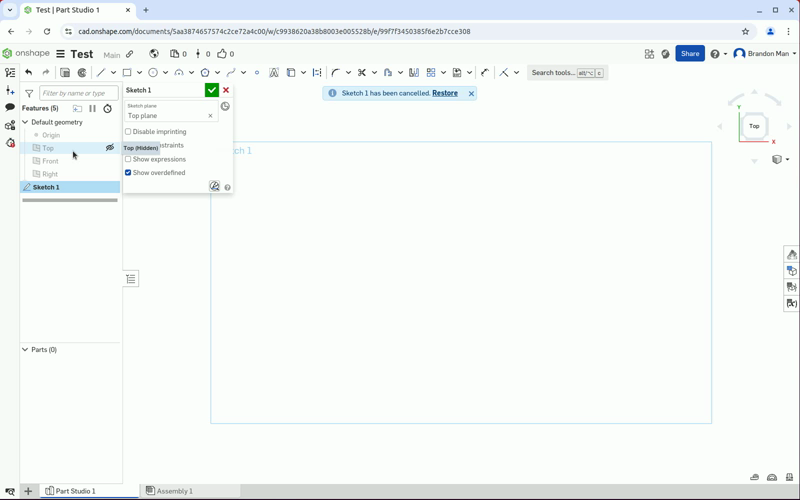
mouse_move(73, 352)
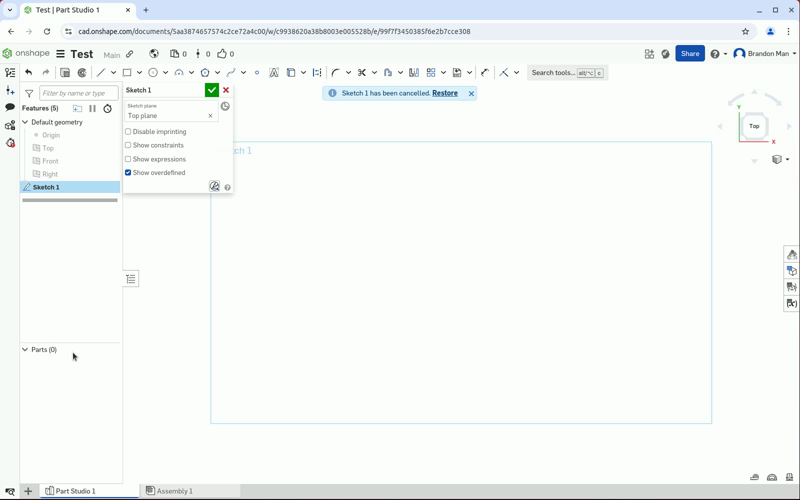
key(y)
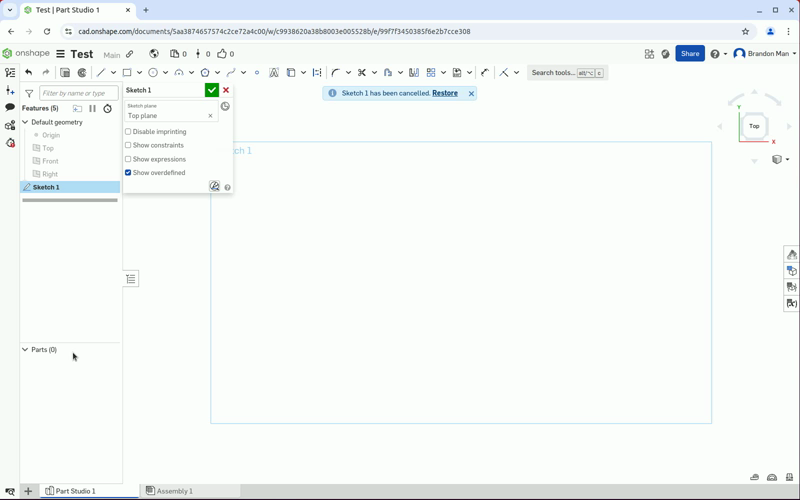
key(l)
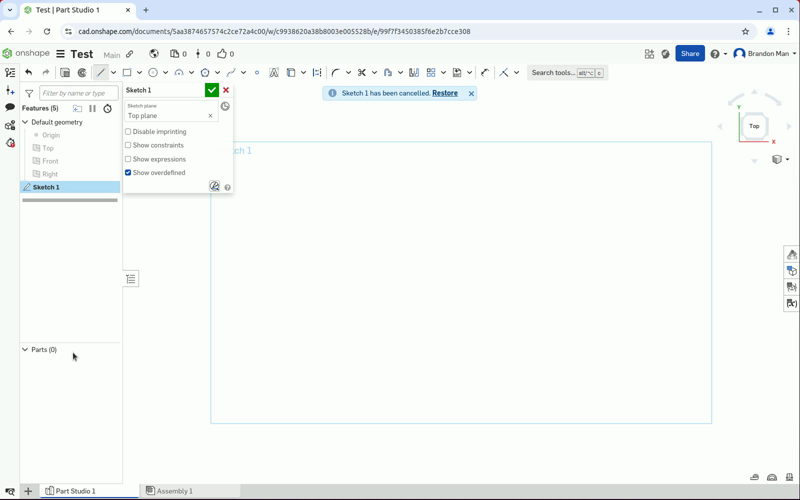
key_down(shift)
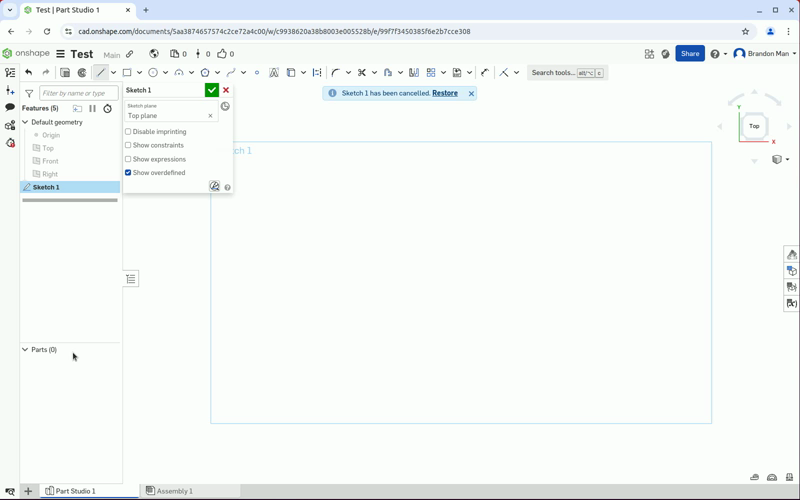
mouse_move(348, 312)
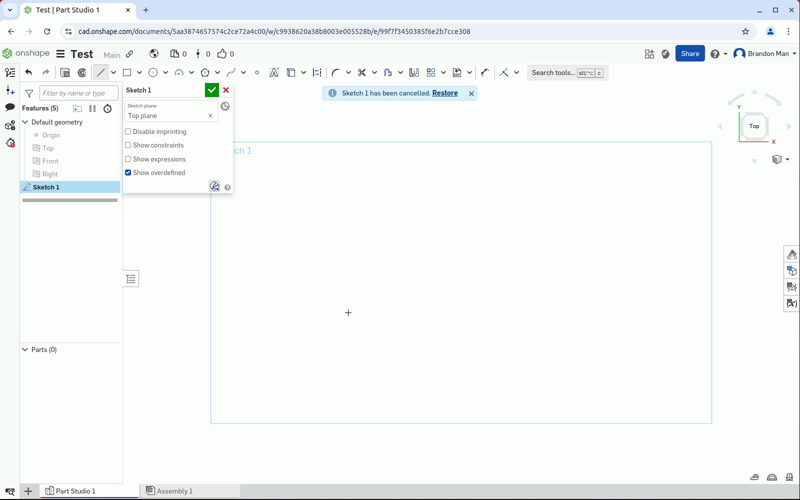
click(348, 312)
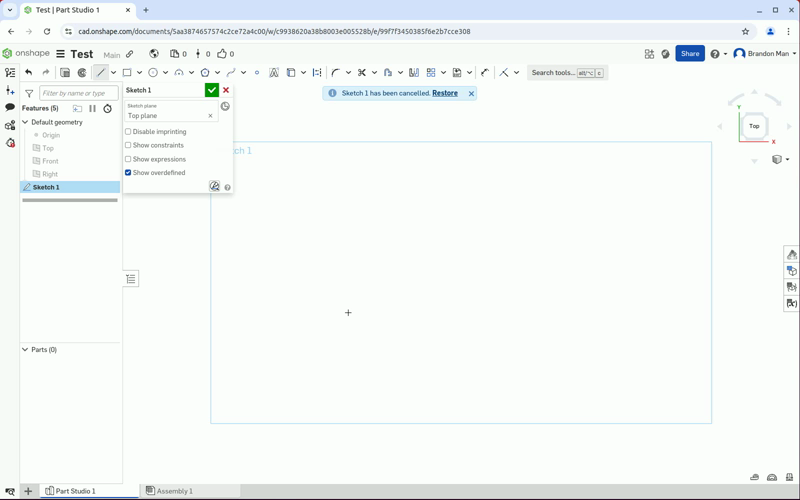
key_up(shift)
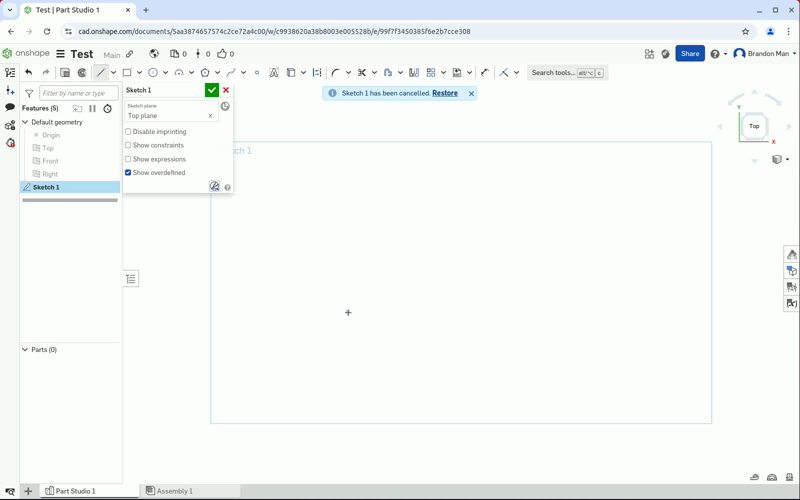
key_down(shift)
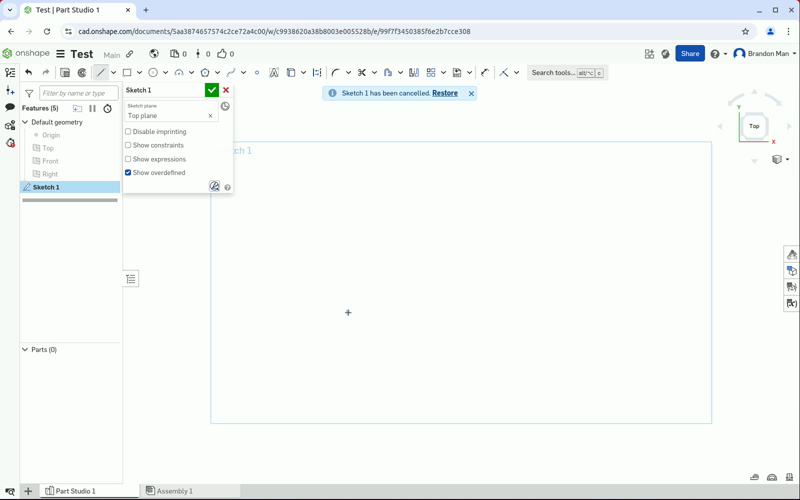
mouse_move(378, 312)
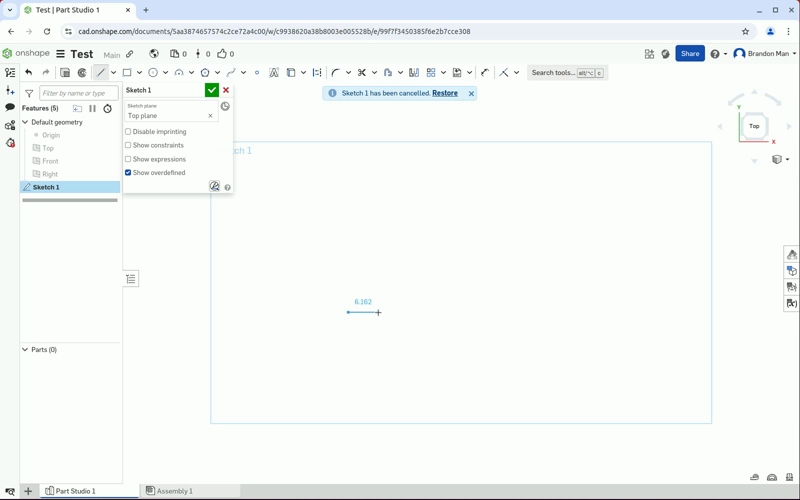
mouse_move(401, 312)
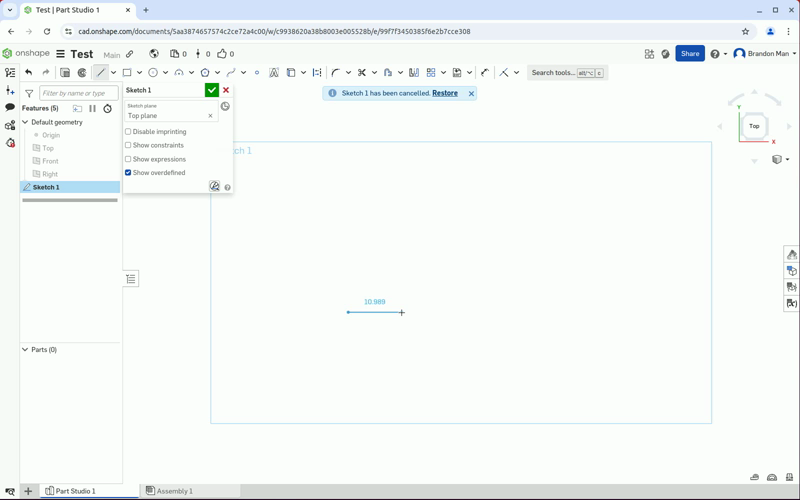
click(401, 312)
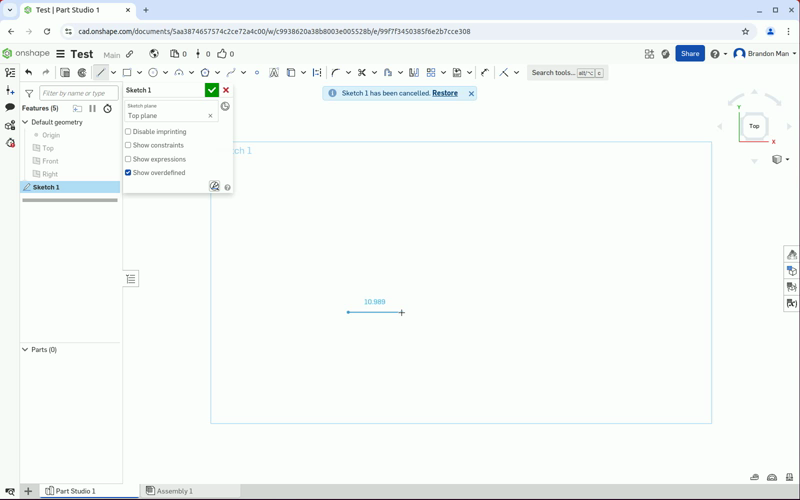
key_up(shift)
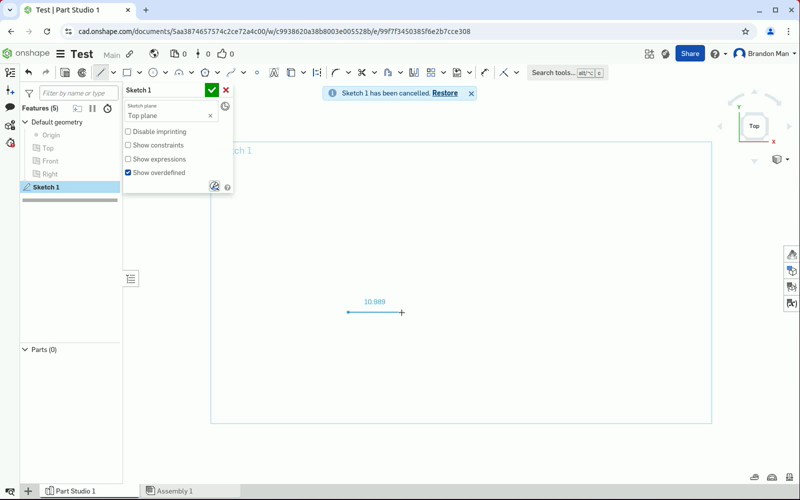
key_down(shift)
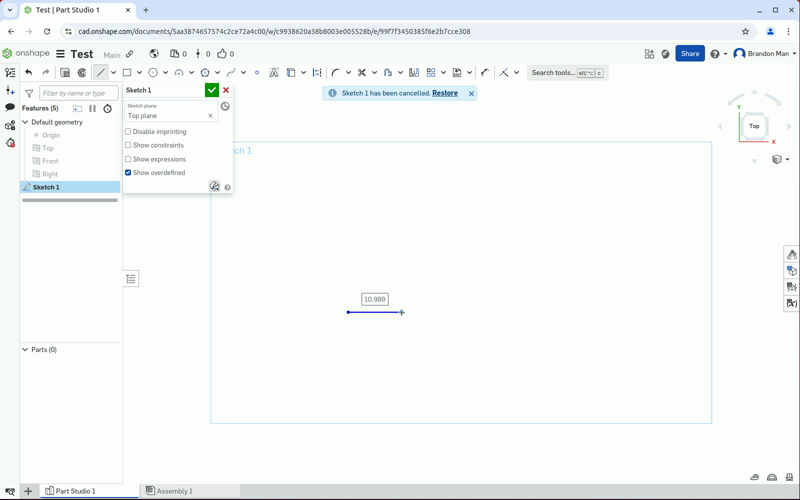
mouse_move(431, 312)
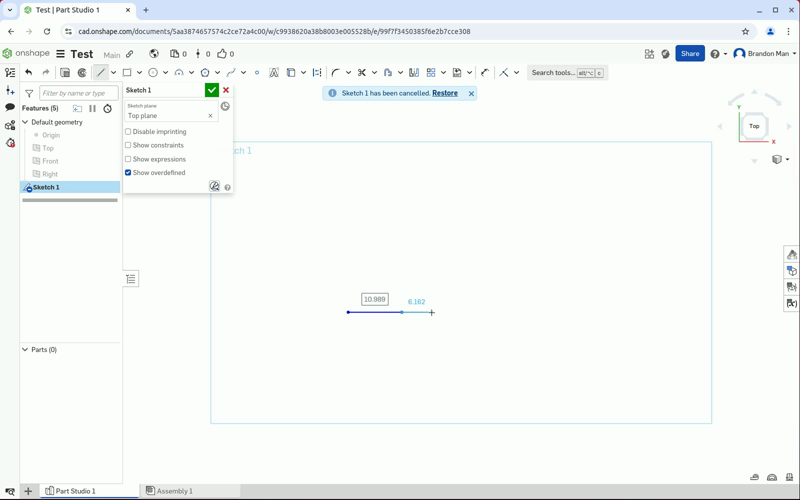
mouse_move(401, 341)
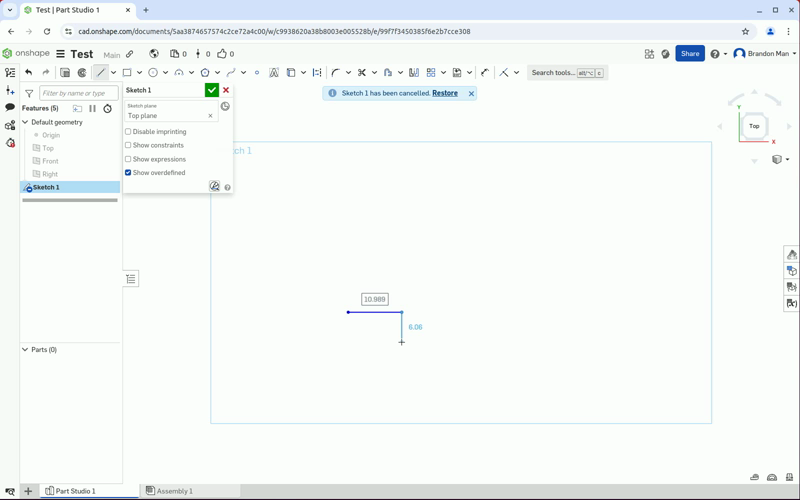
click(401, 341)
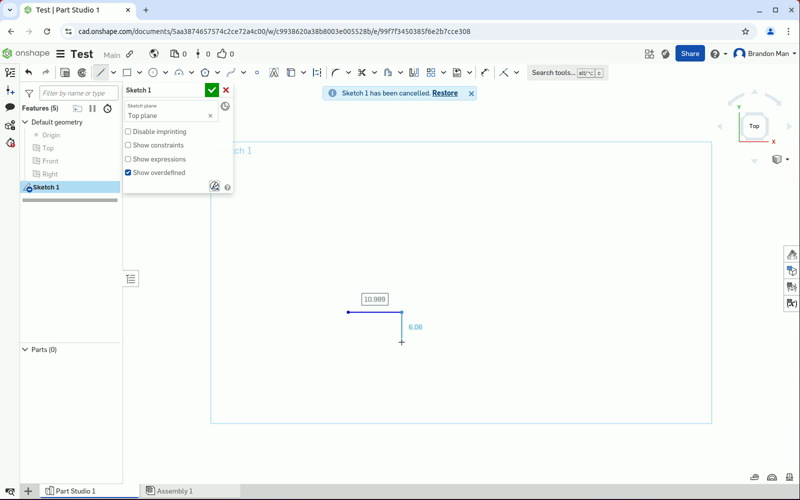
key_up(shift)
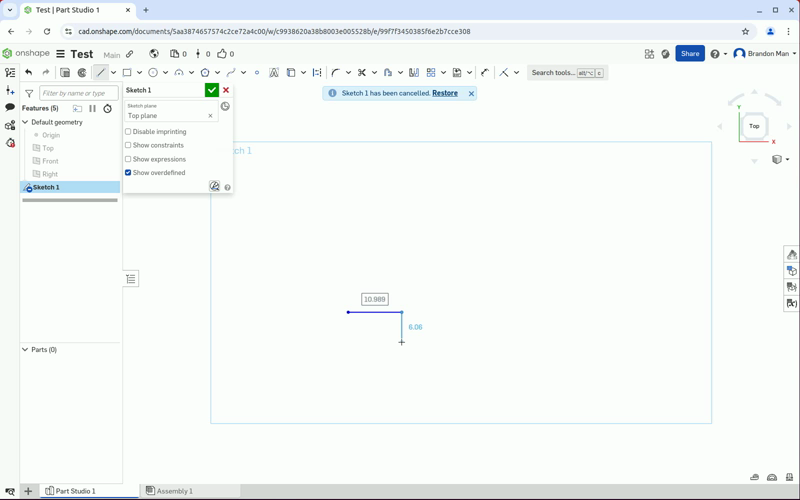
key_down(shift)
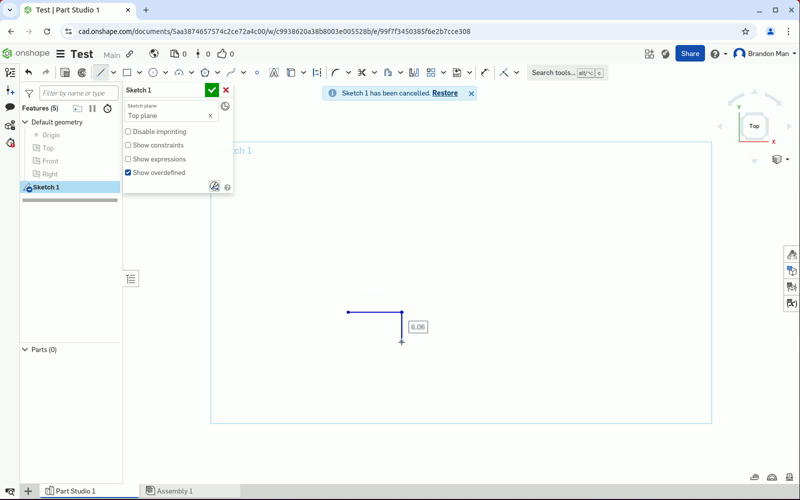
mouse_move(431, 341)
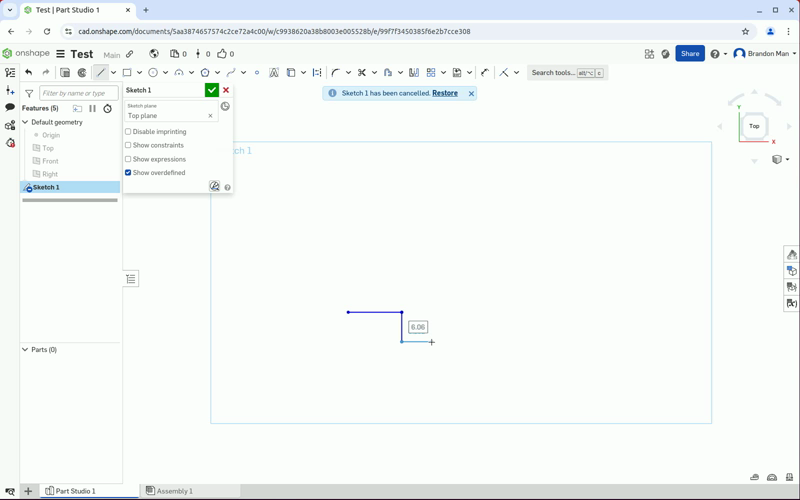
mouse_move(460, 341)
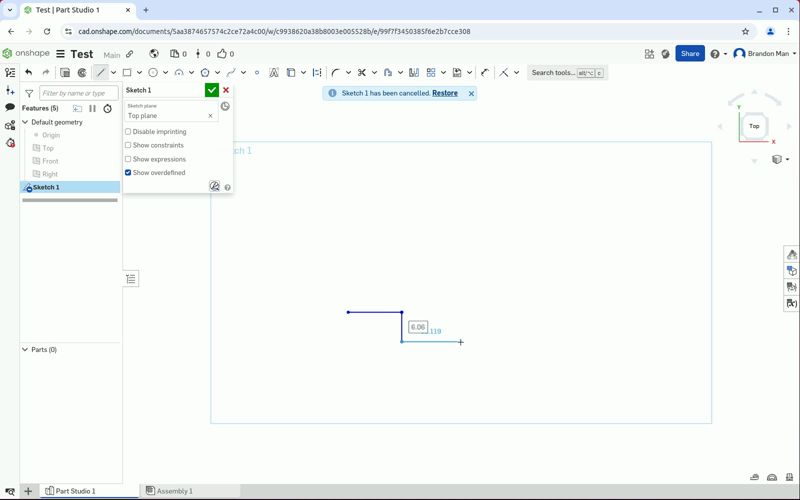
click(460, 341)
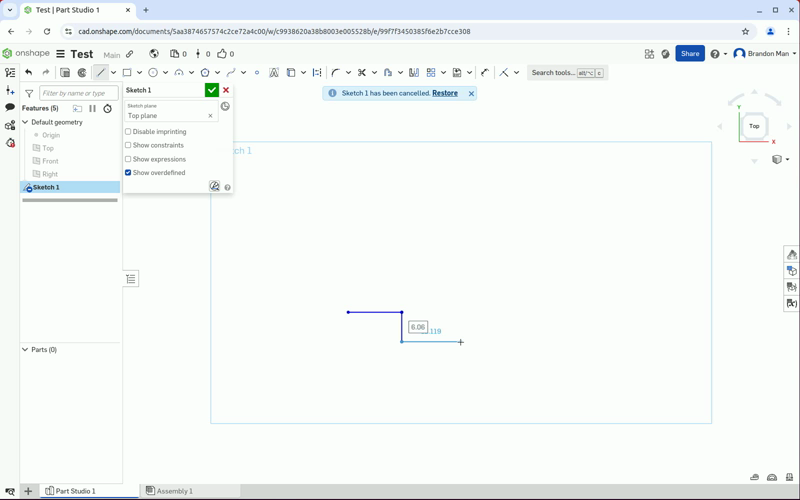
key_up(shift)
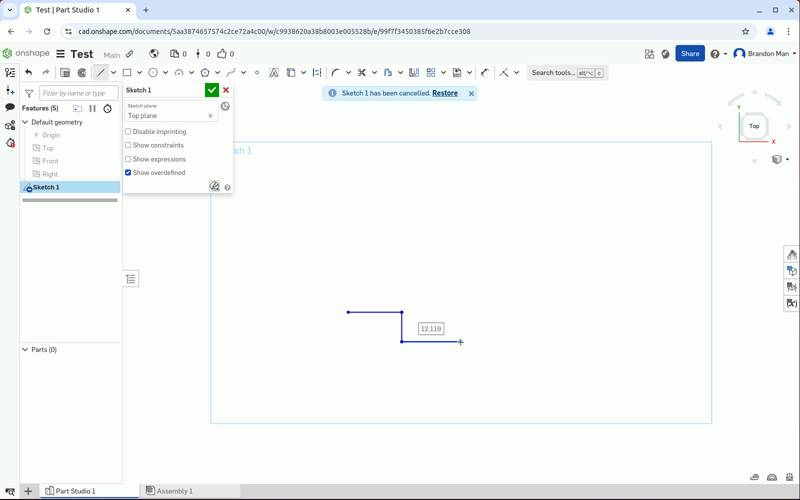
key_down(shift)
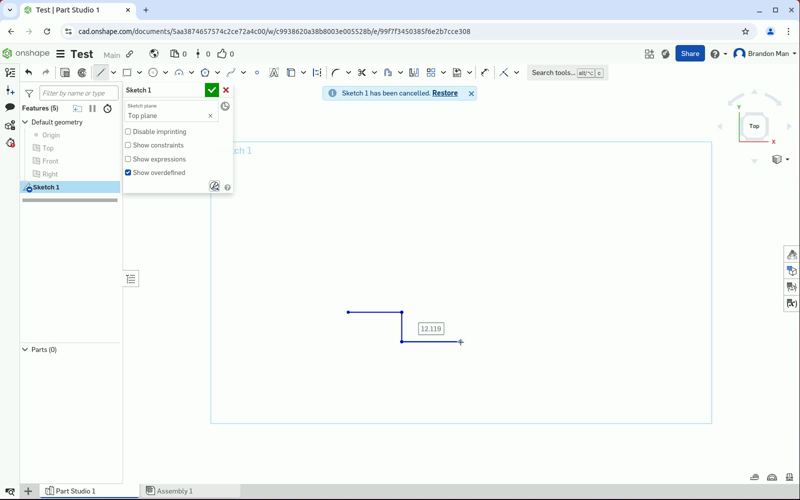
mouse_move(490, 341)
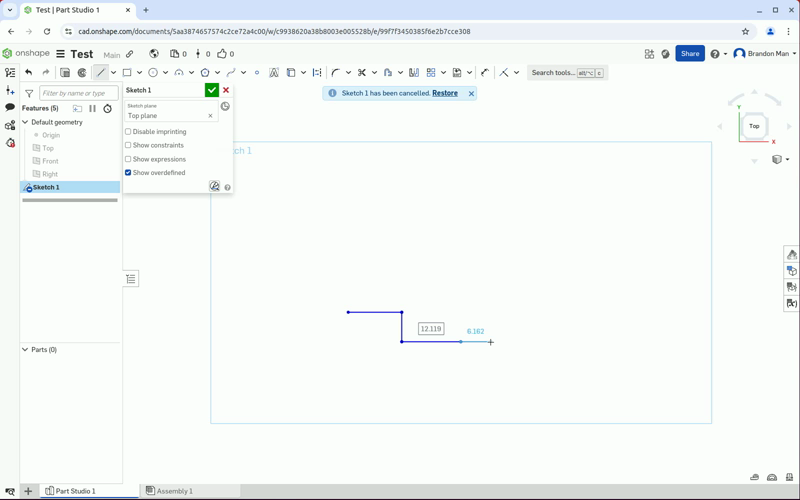
mouse_move(460, 282)
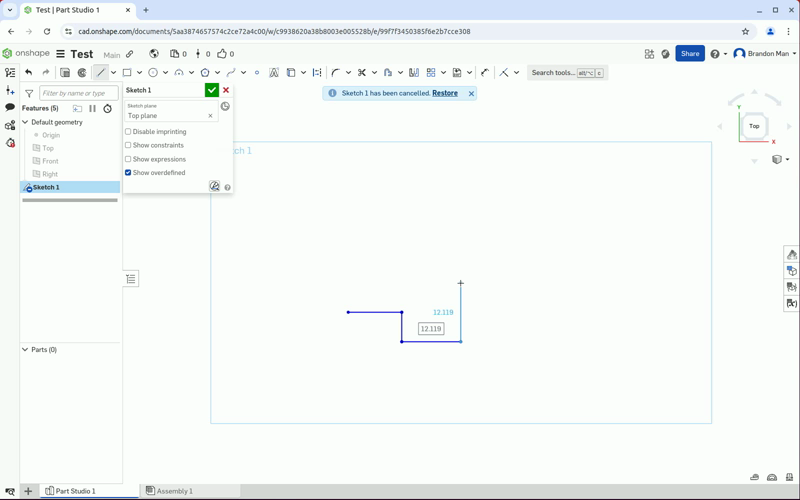
click(460, 282)
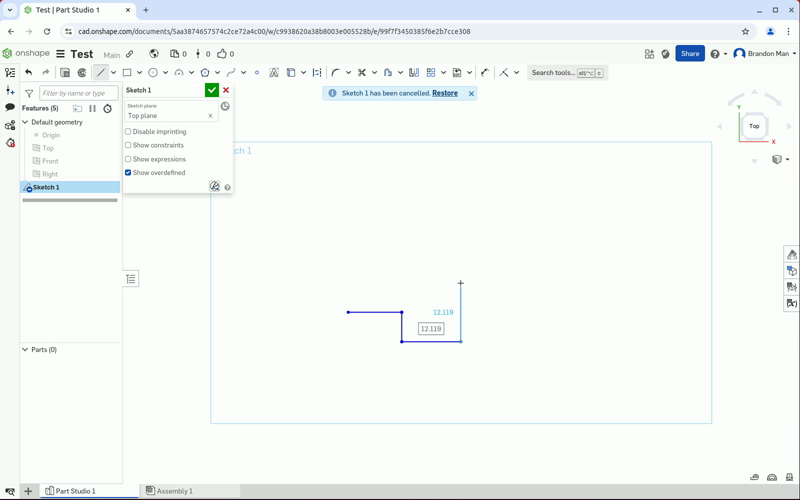
key_up(shift)
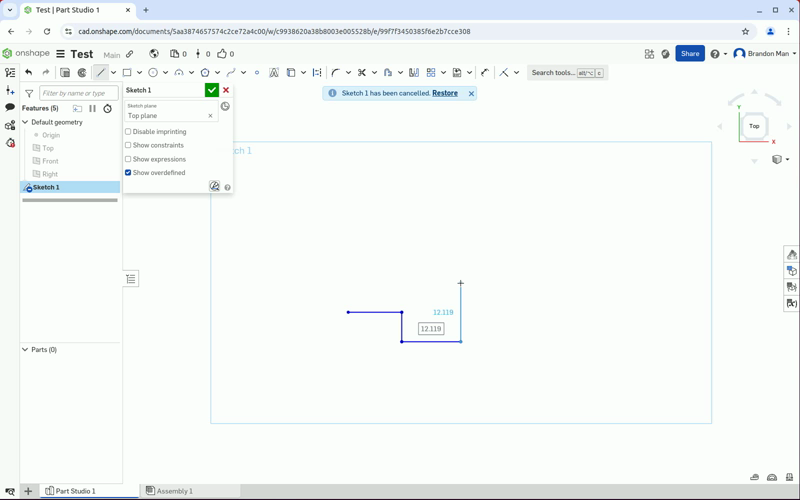
key_down(shift)
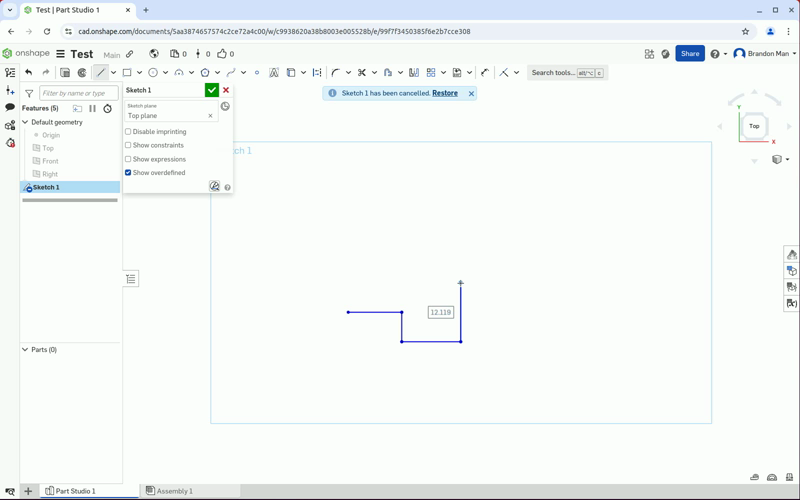
mouse_move(348, 282)
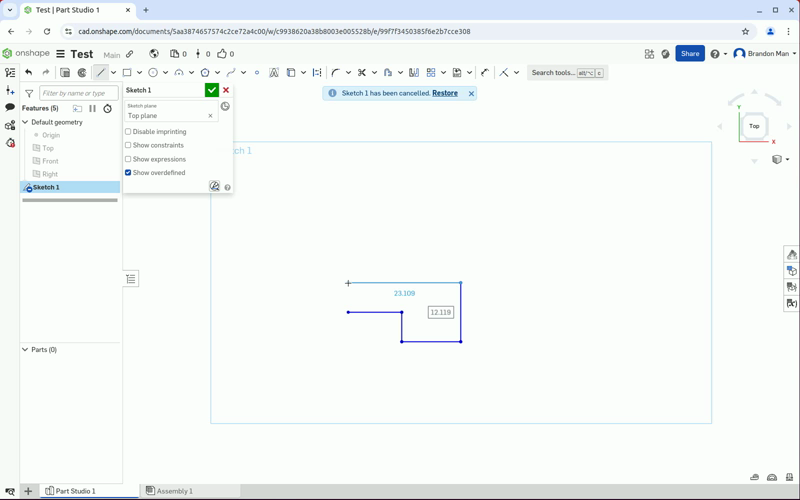
click(348, 282)
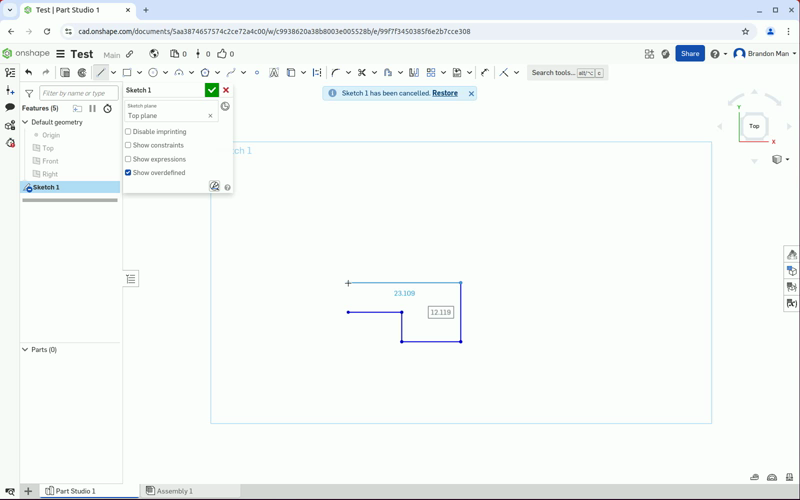
key_up(shift)
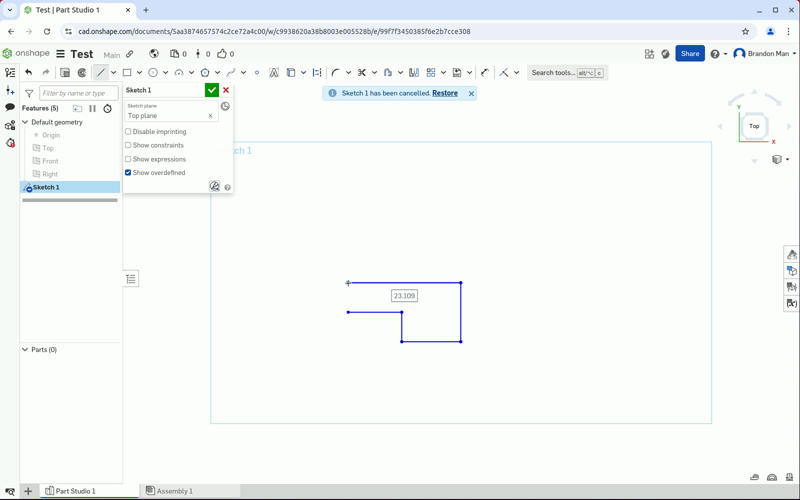
mouse_move(378, 282)
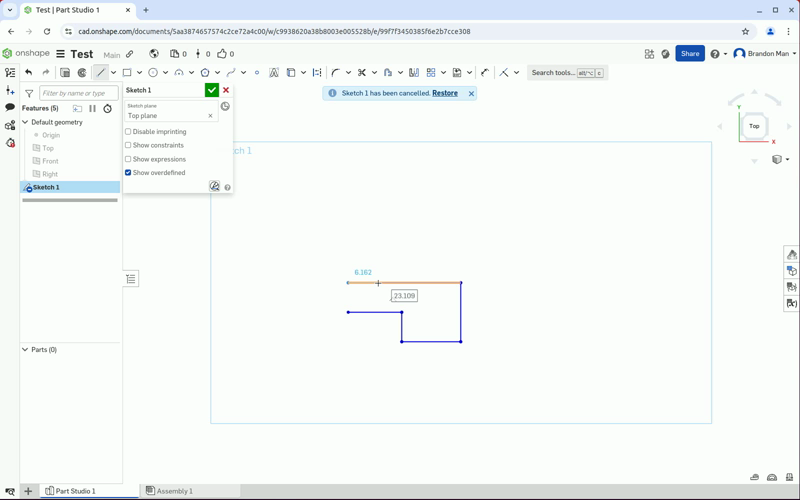
key_down(shift)
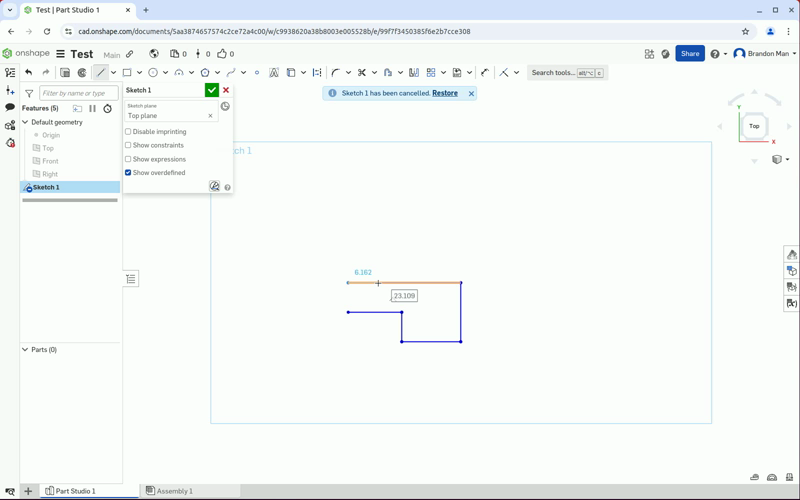
mouse_move(348, 312)
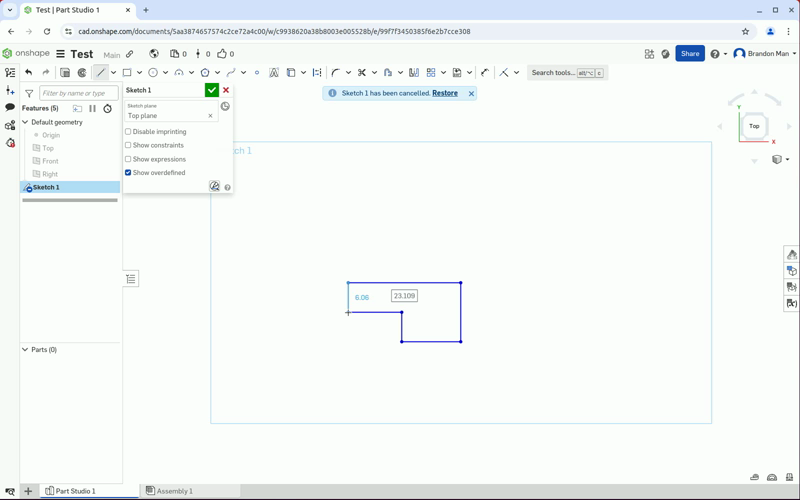
key_up(shift)
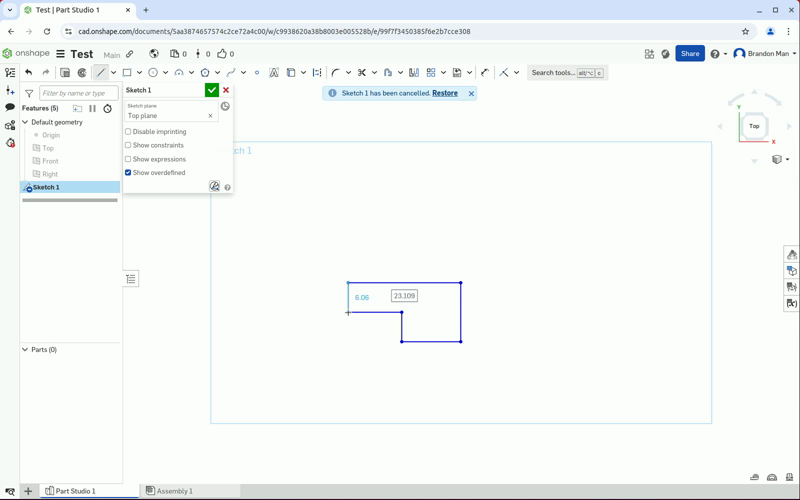
click(348, 312)
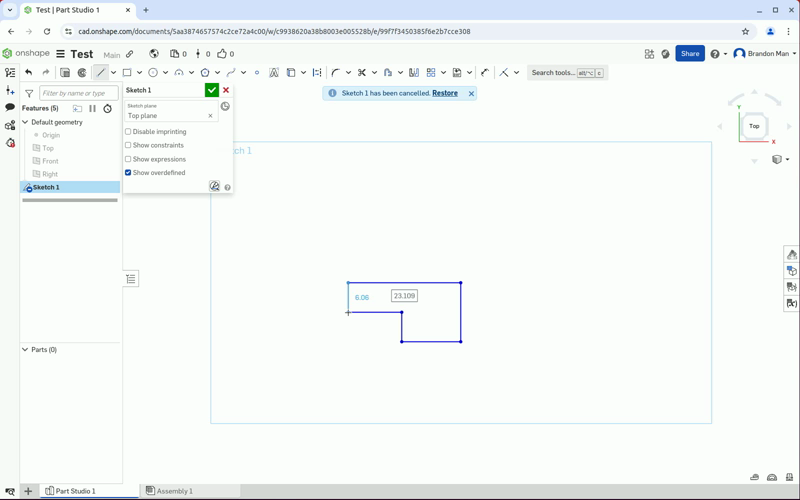
key(esc)
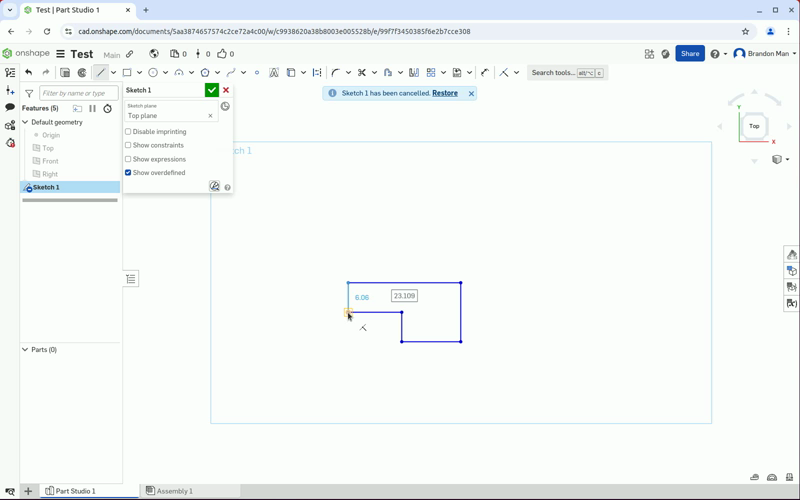
key(c)
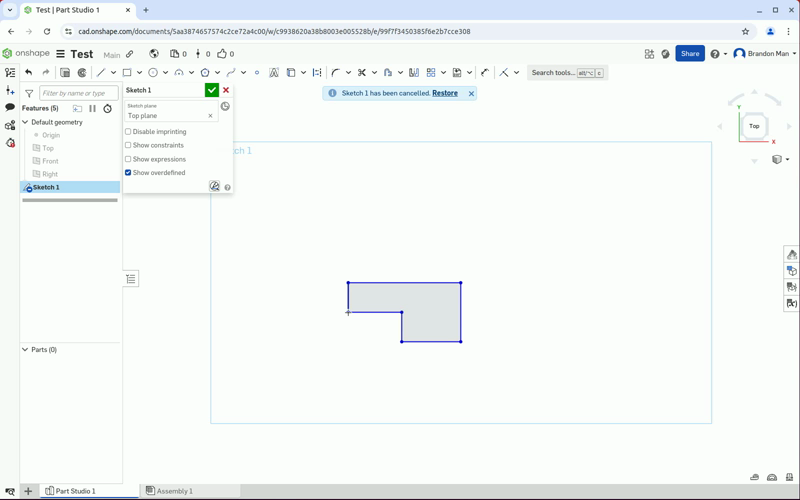
key_down(shift)
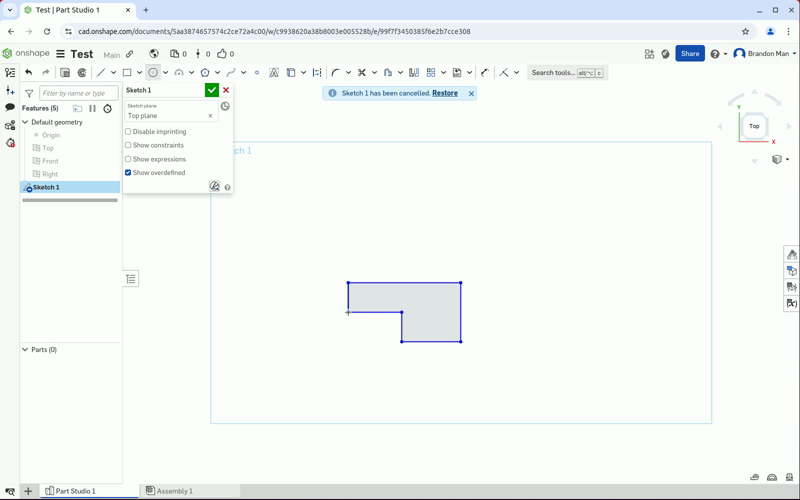
mouse_move(431, 315)
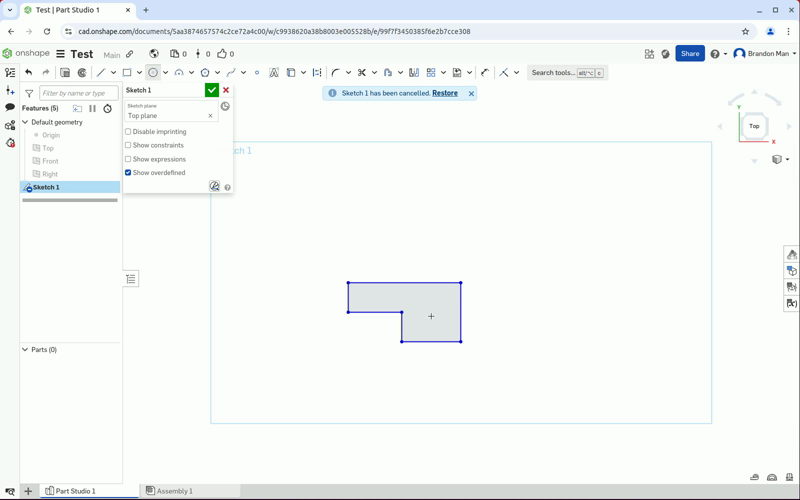
click(431, 315)
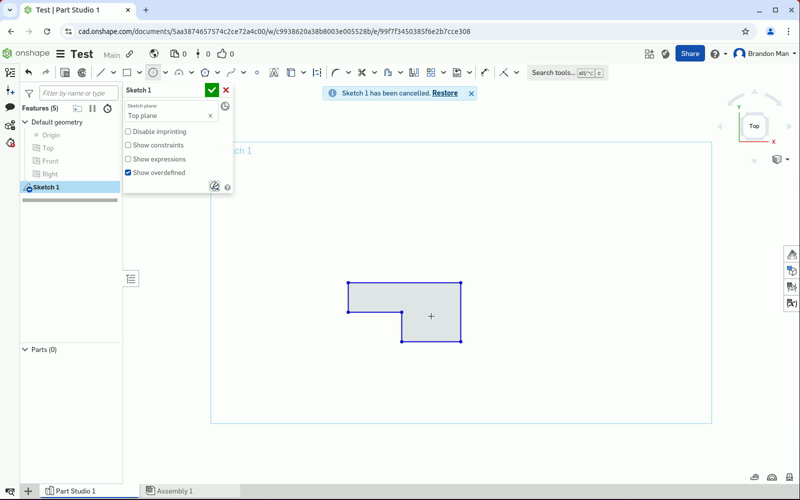
key_up(shift)
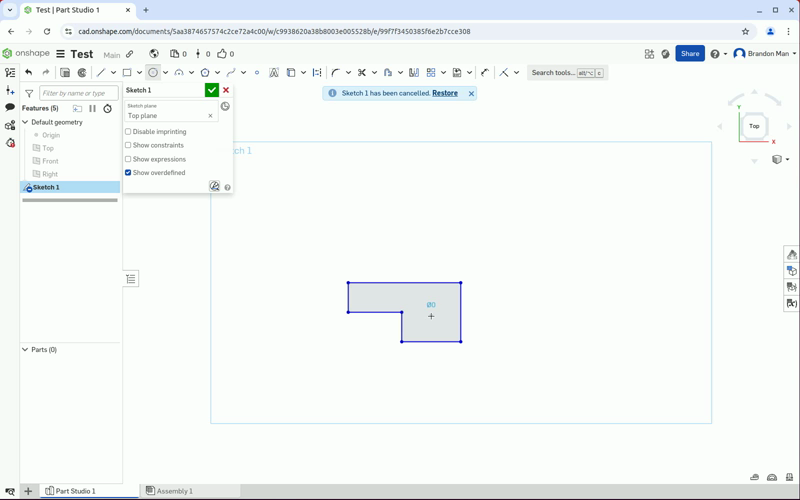
mouse_move(439, 315)
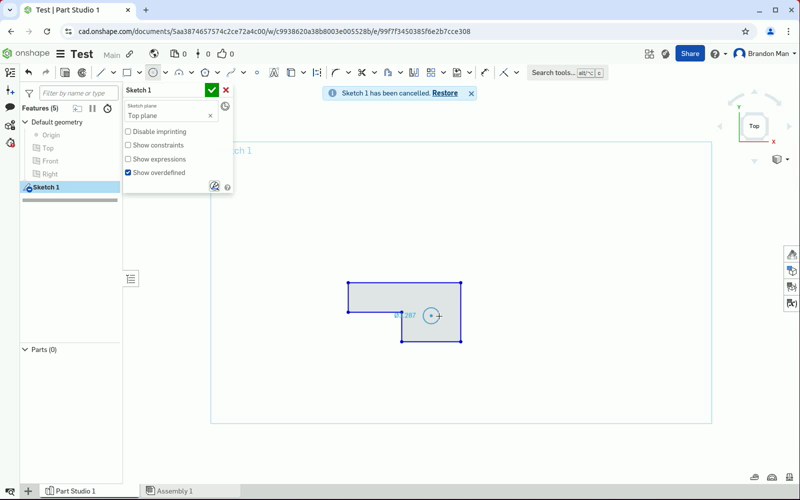
click(439, 315)
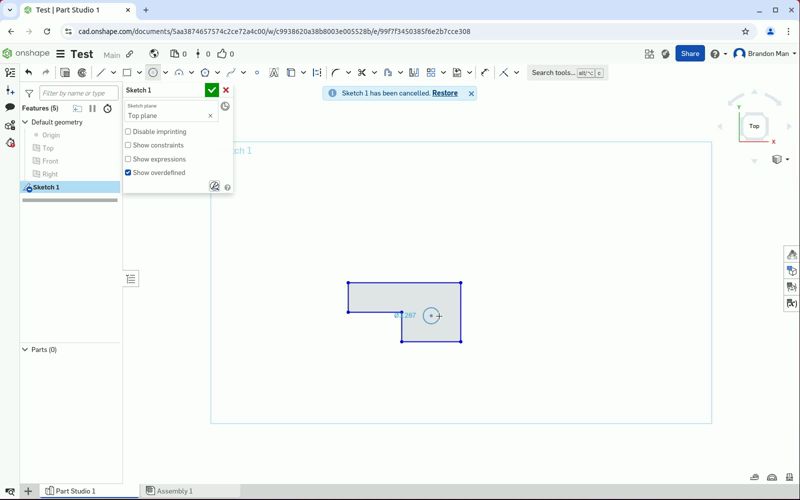
key(esc)
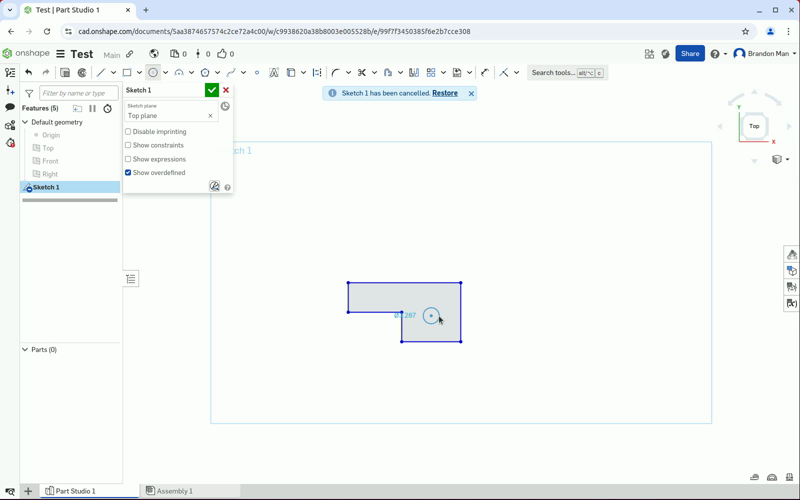
mouse_move(388, 300)
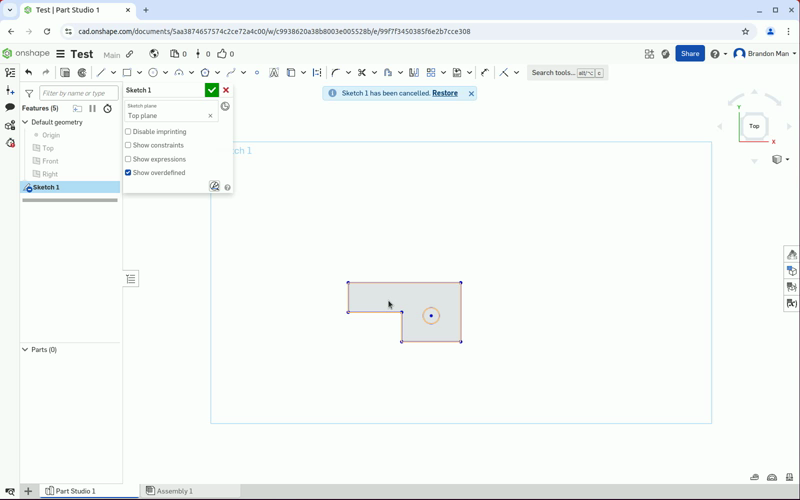
click(388, 300)
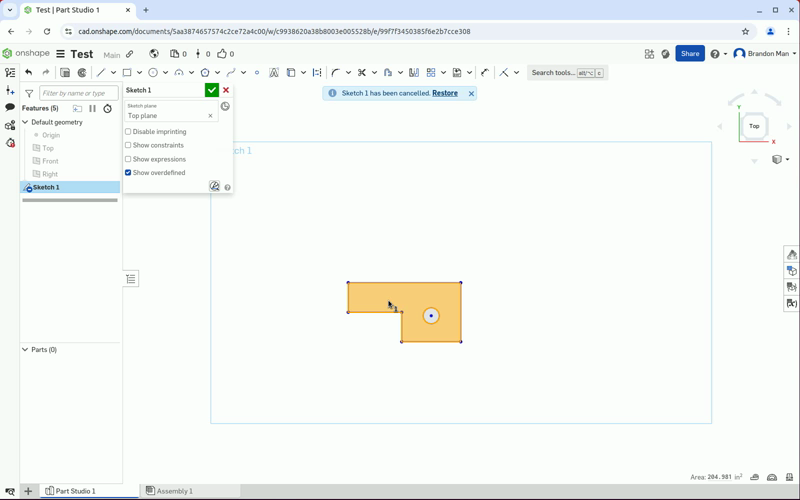
mouse_move(73, 352)
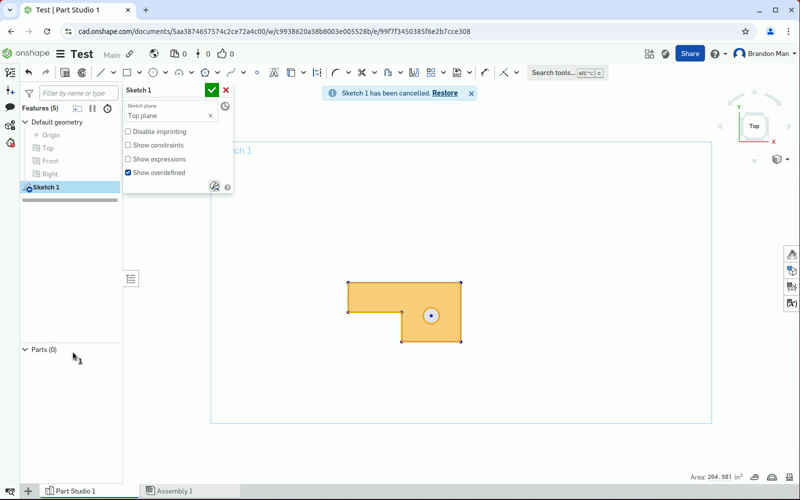
key(shift+y)
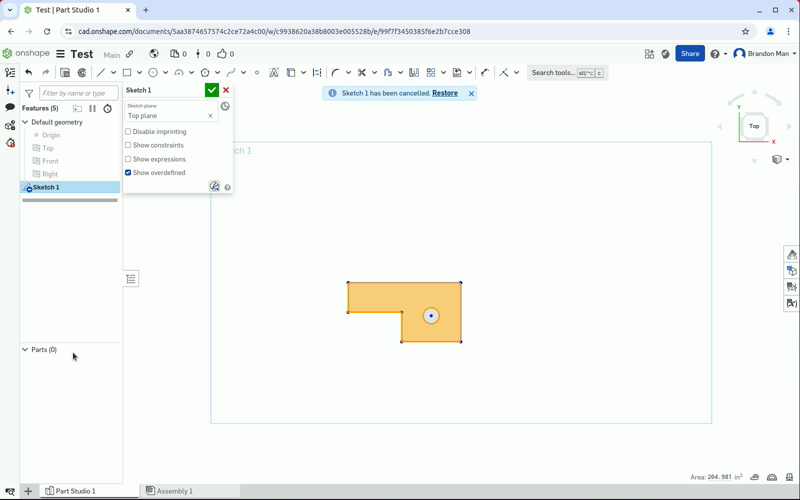
key(shift+e)
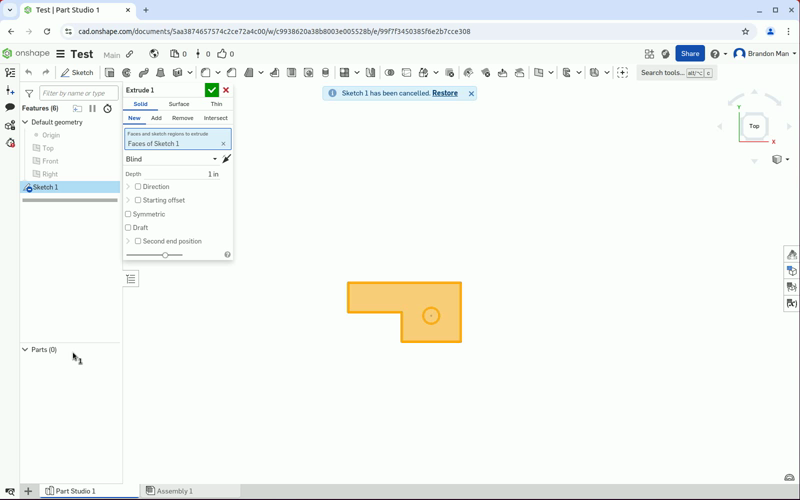
mouse_move(143, 106)
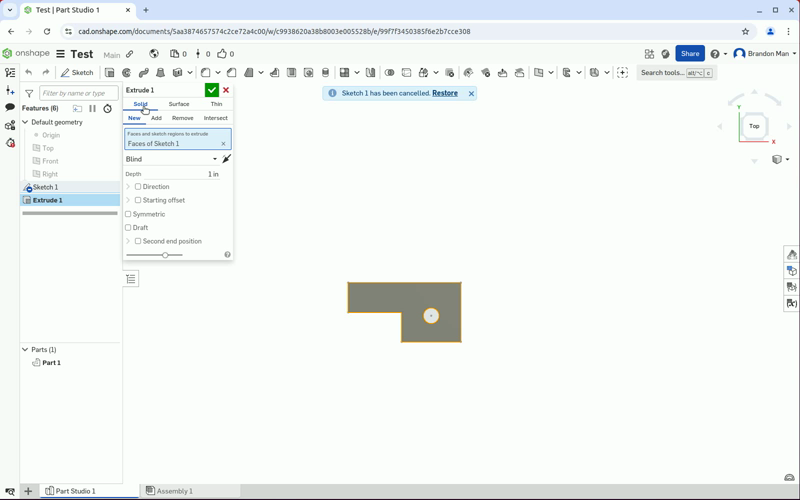
click(143, 106)
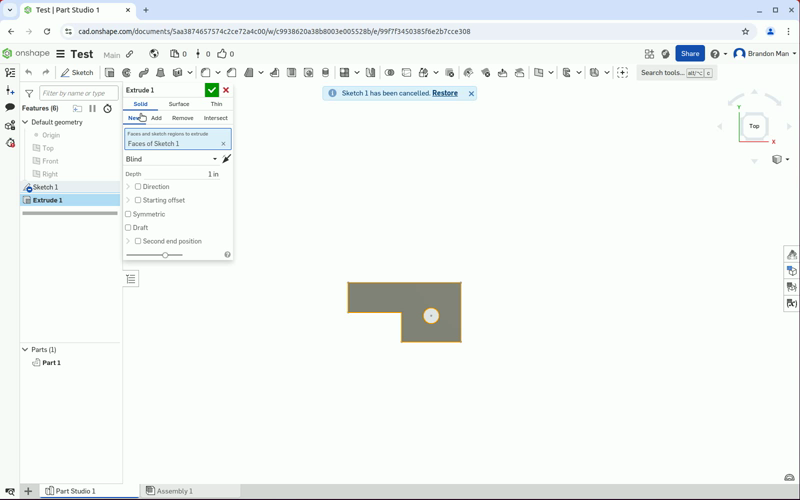
mouse_move(137, 120)
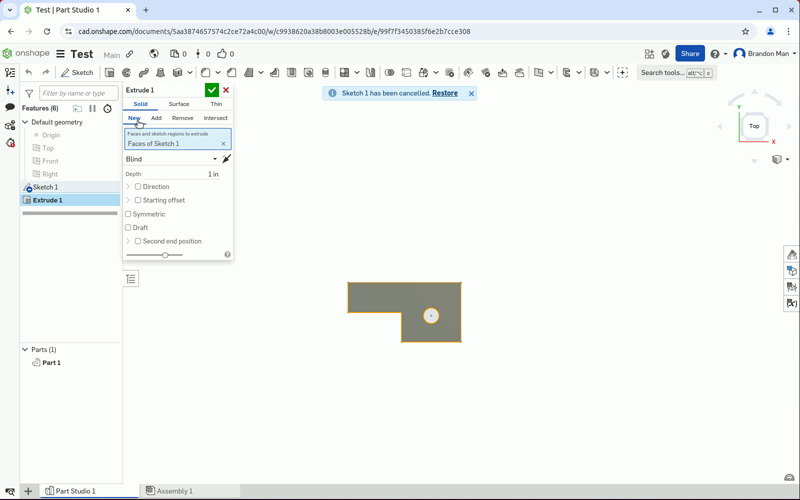
click(137, 120)
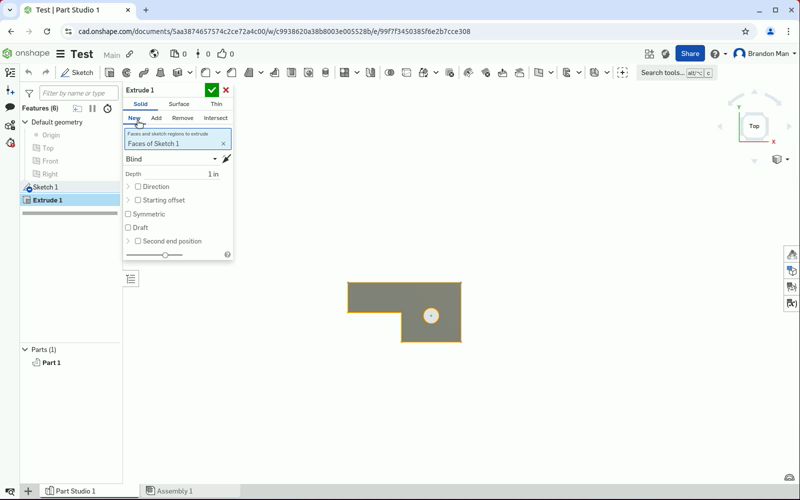
key(tab, 4)
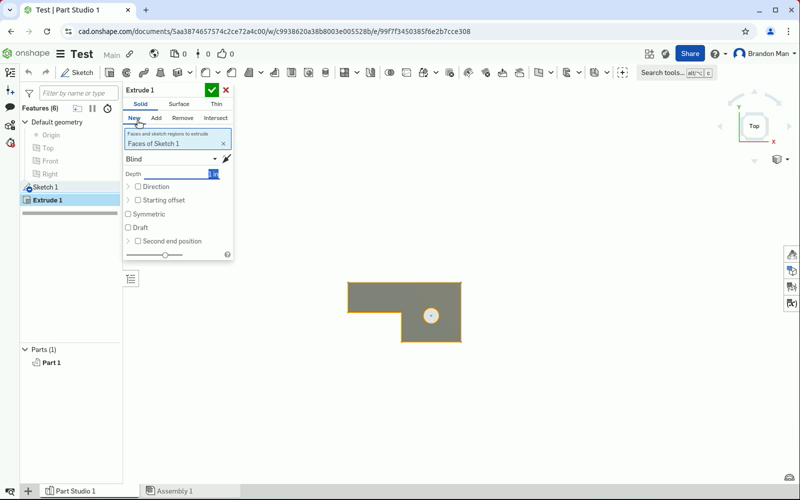
text(5.536)
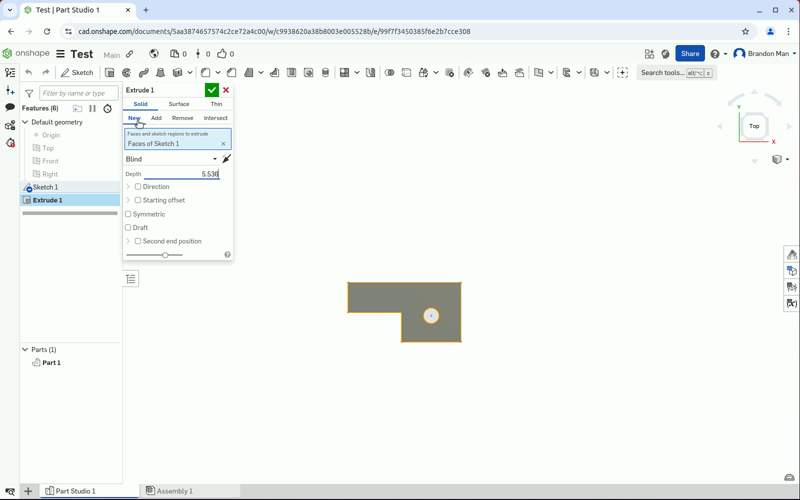
key(enter)
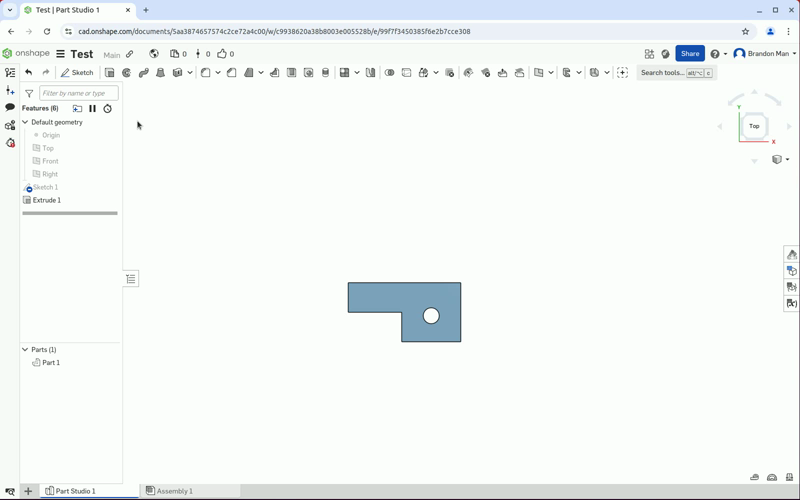
key(shift+h)
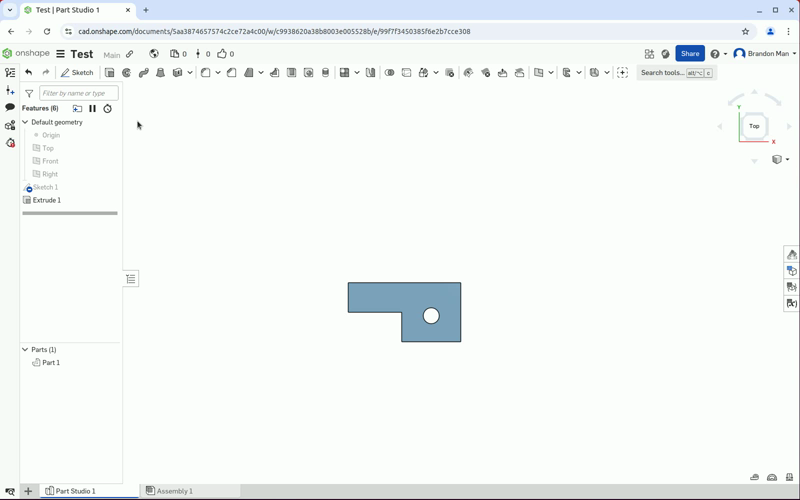
key(shift+h)
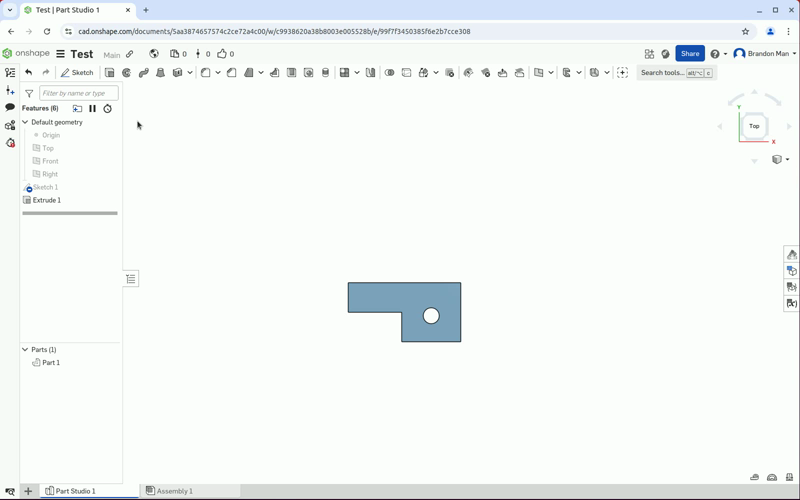
mouse_move(73, 189)
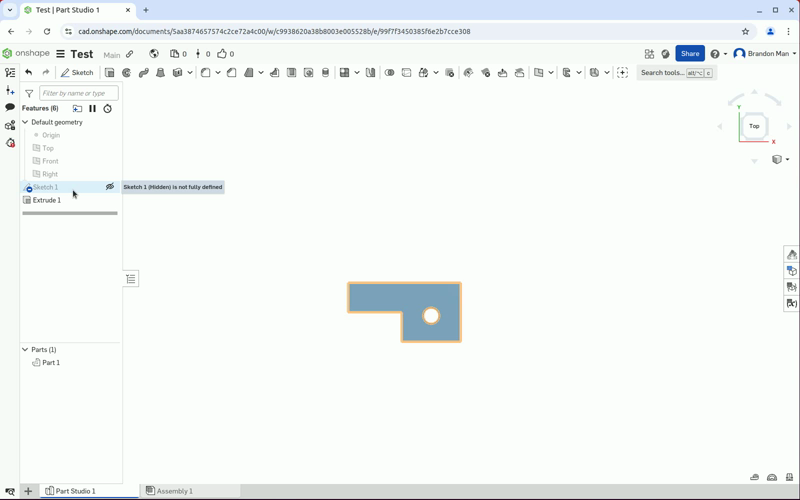
click(73, 189)
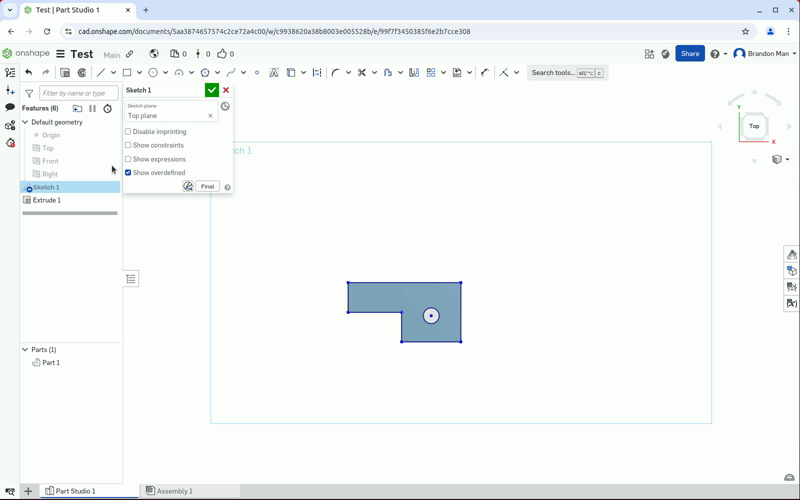
mouse_move(229, 92)
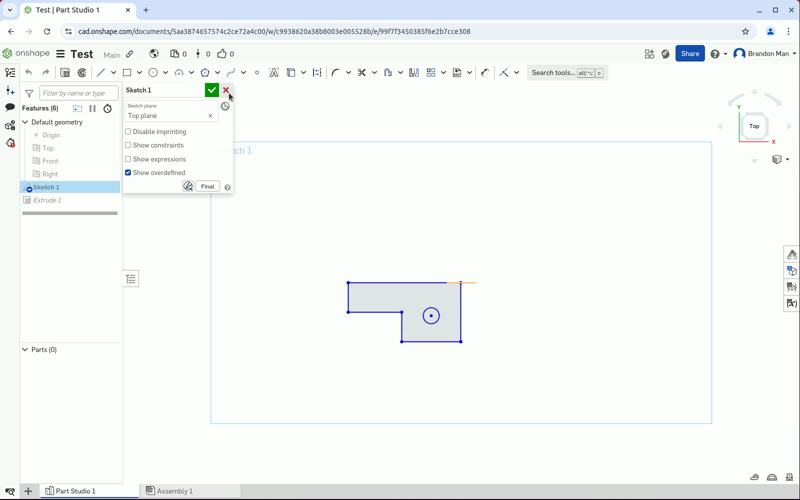
click(229, 92)
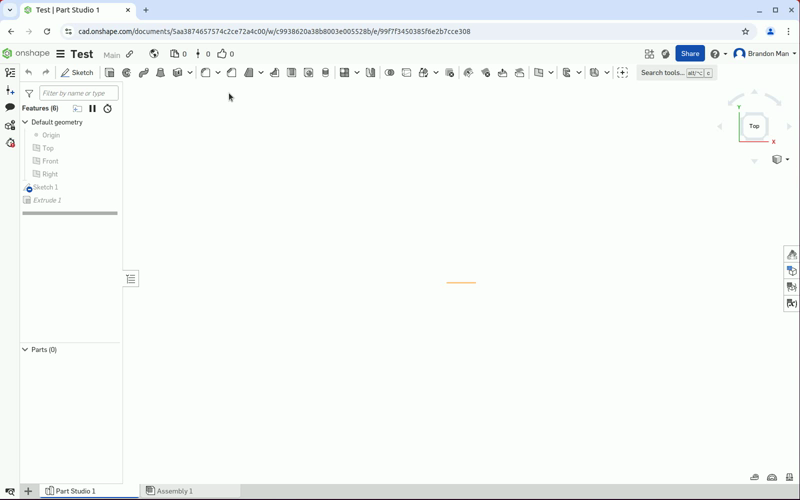
mouse_move(541, 75)
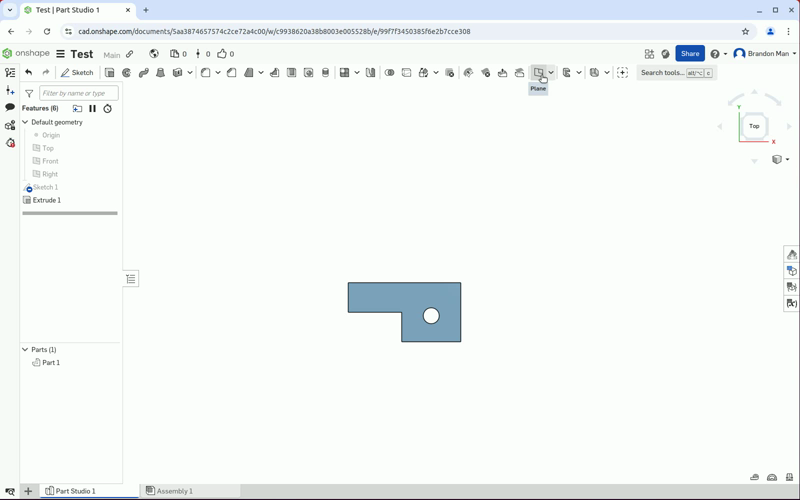
click(541, 75)
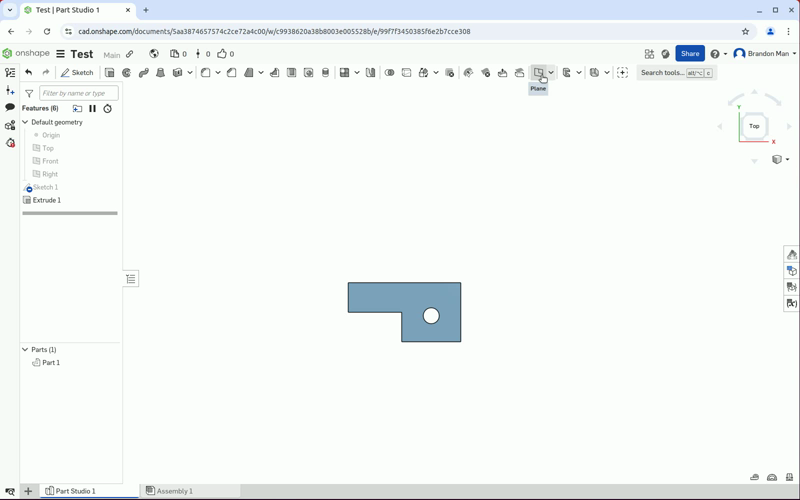
mouse_move(73, 150)
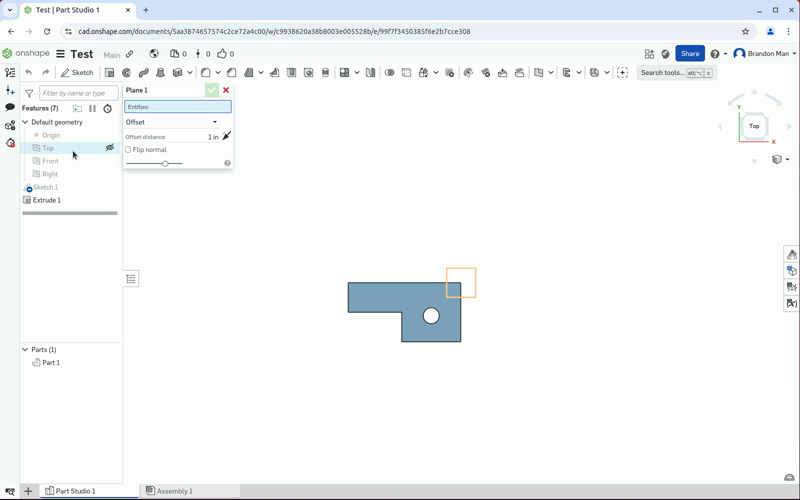
click(73, 150)
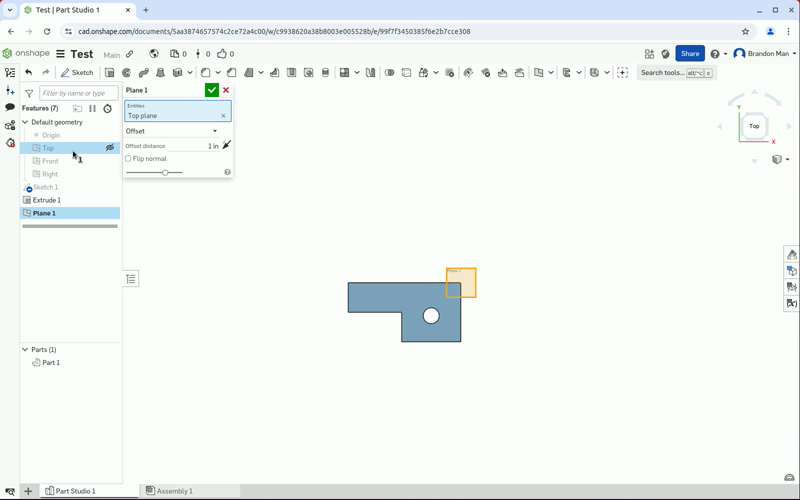
key(tab, 2)
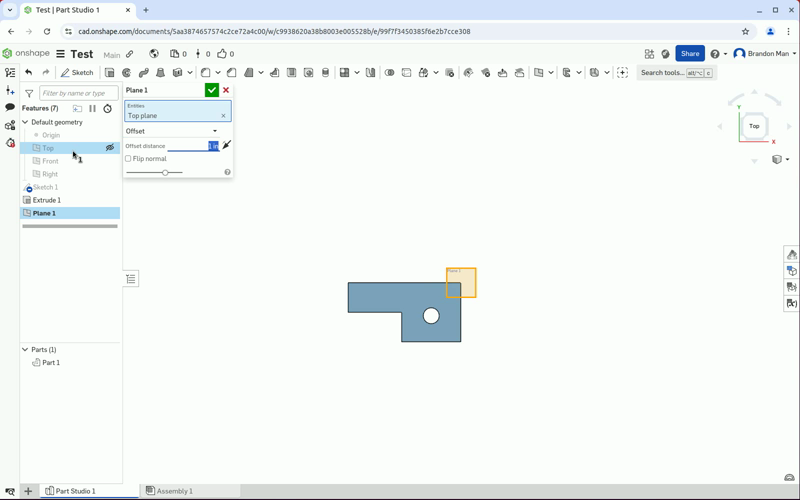
text(5.546)
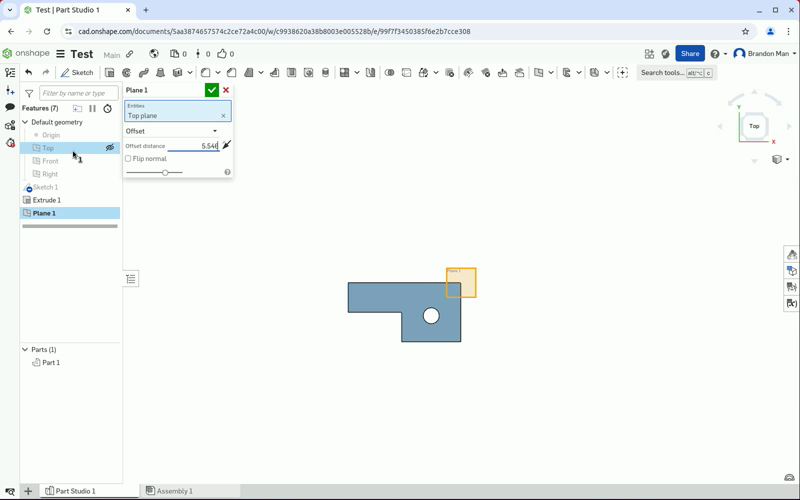
key(enter, 2)
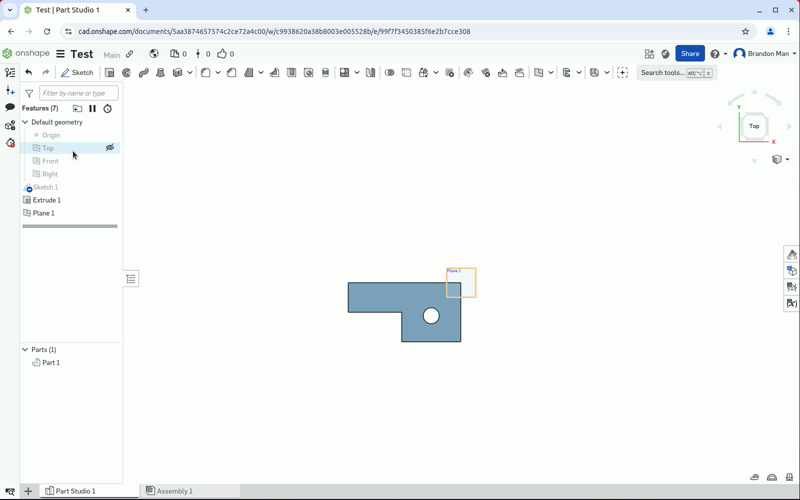
key(shift+s)
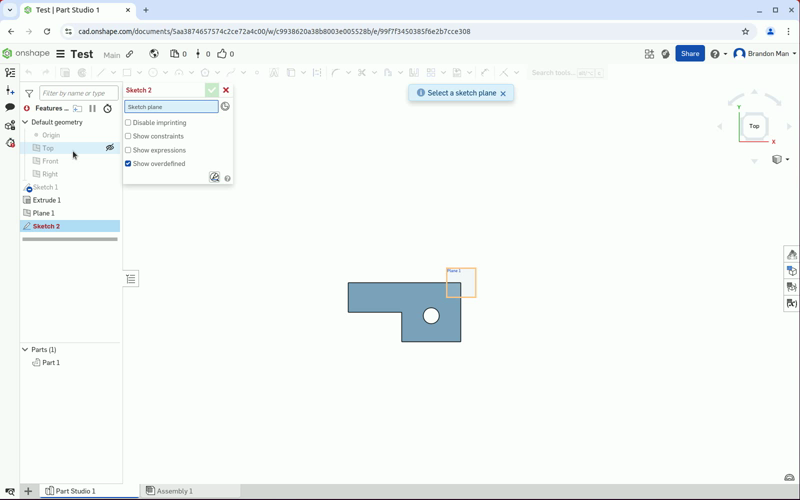
mouse_move(73, 215)
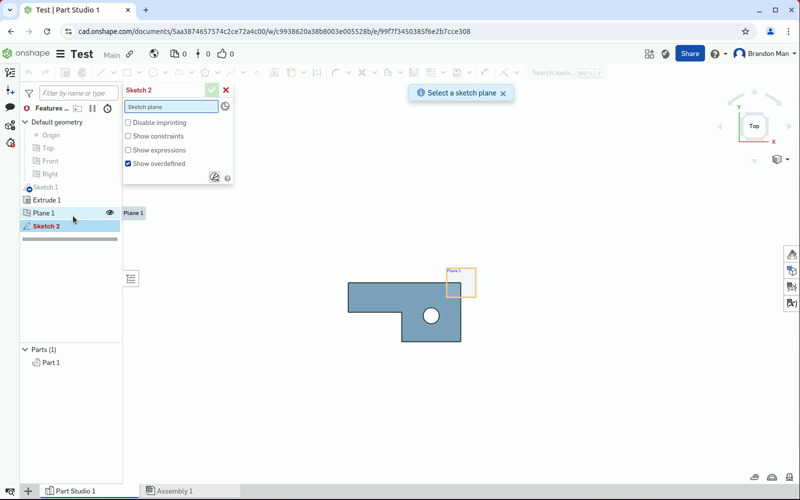
click(73, 215)
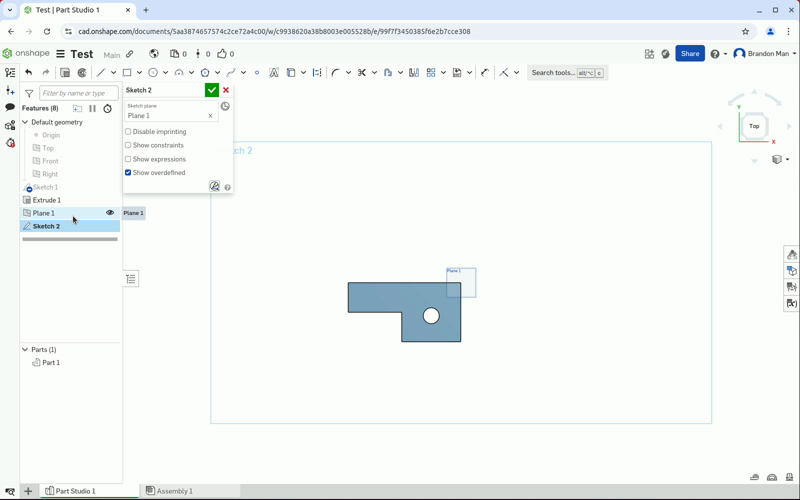
mouse_move(73, 352)
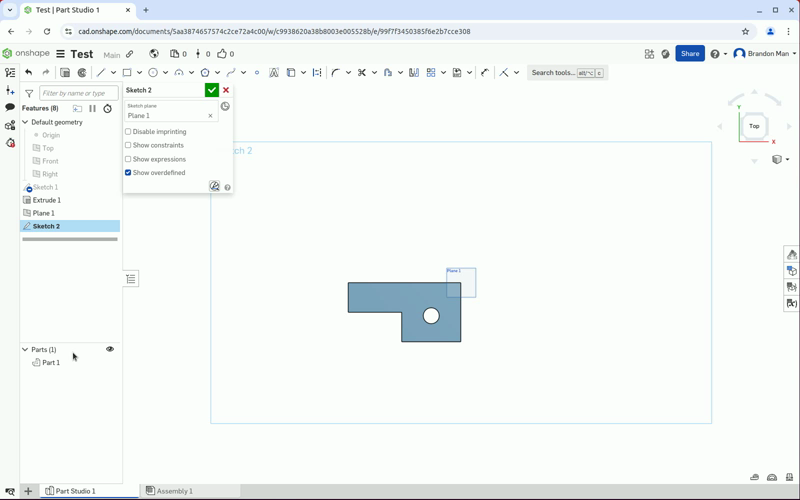
key(y)
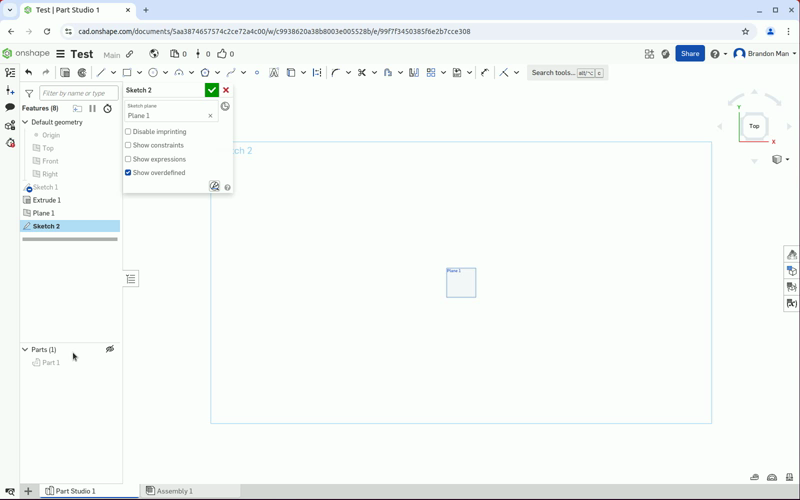
key(c)
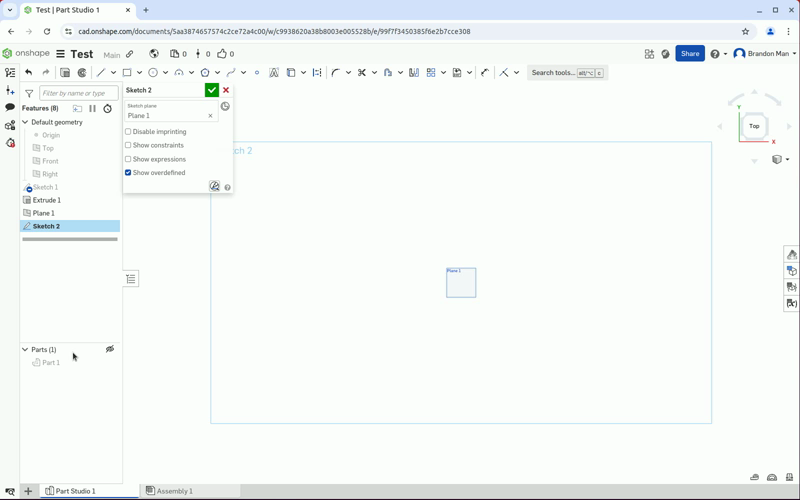
key_down(shift)
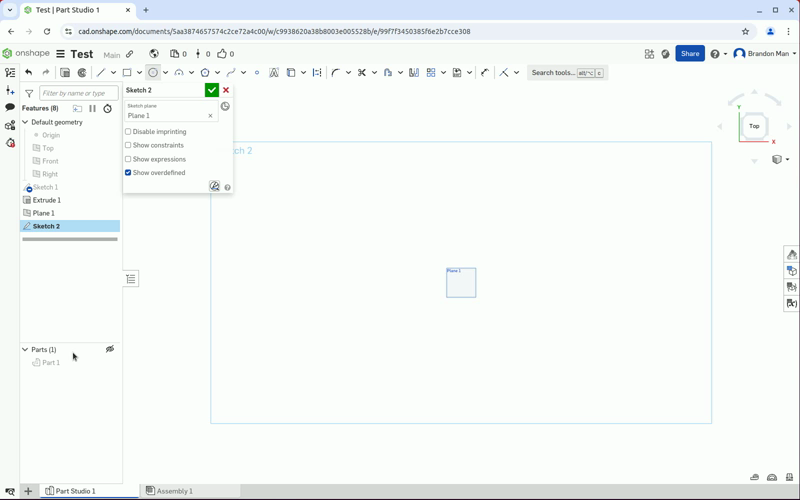
mouse_move(431, 315)
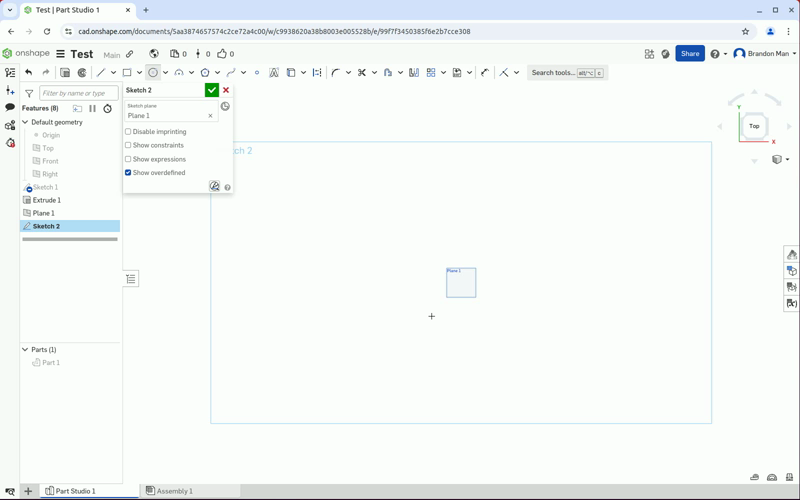
click(431, 315)
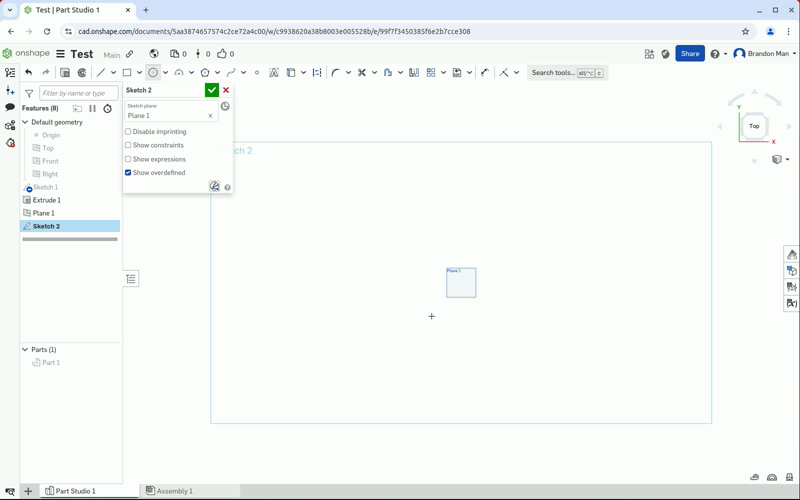
key_up(shift)
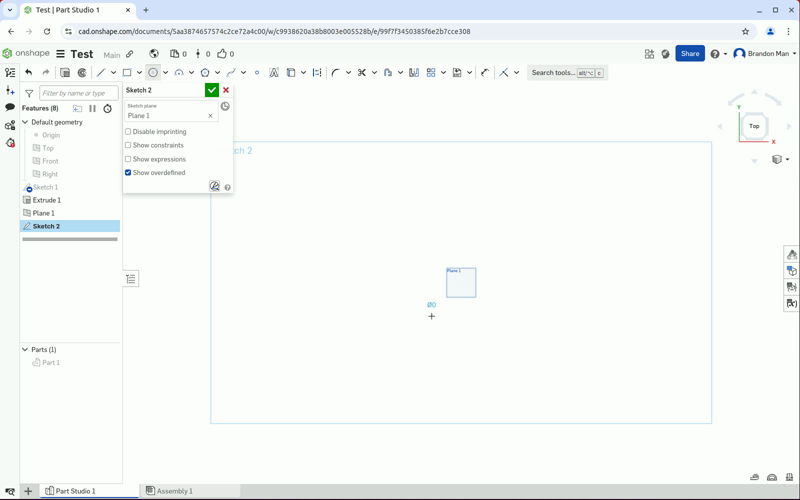
mouse_move(440, 315)
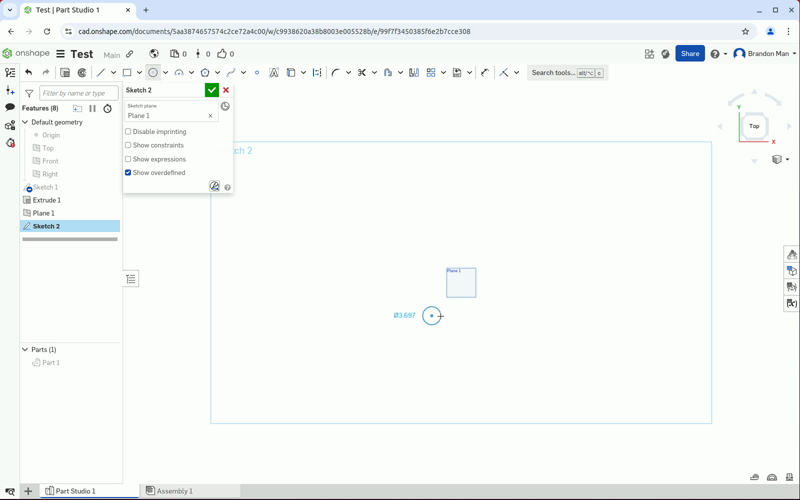
click(440, 315)
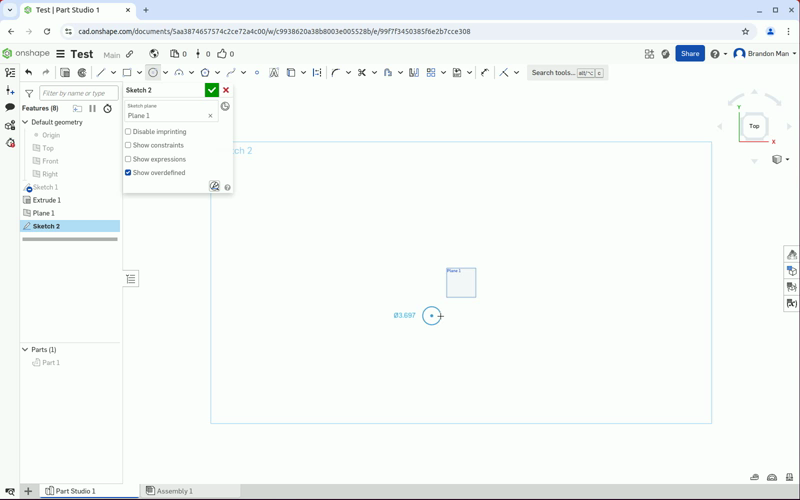
key(esc)
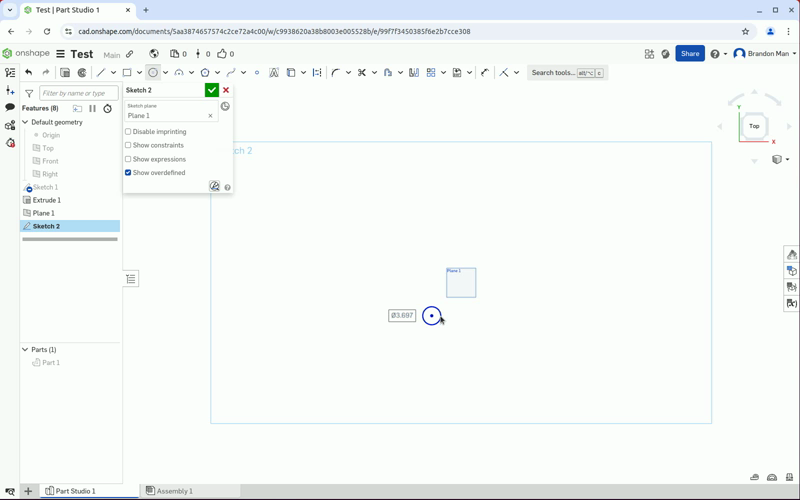
mouse_move(437, 310)
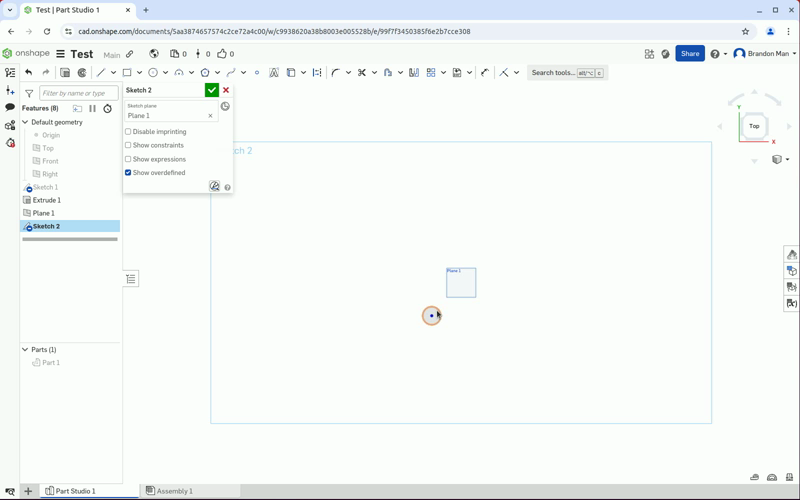
scroll(6)
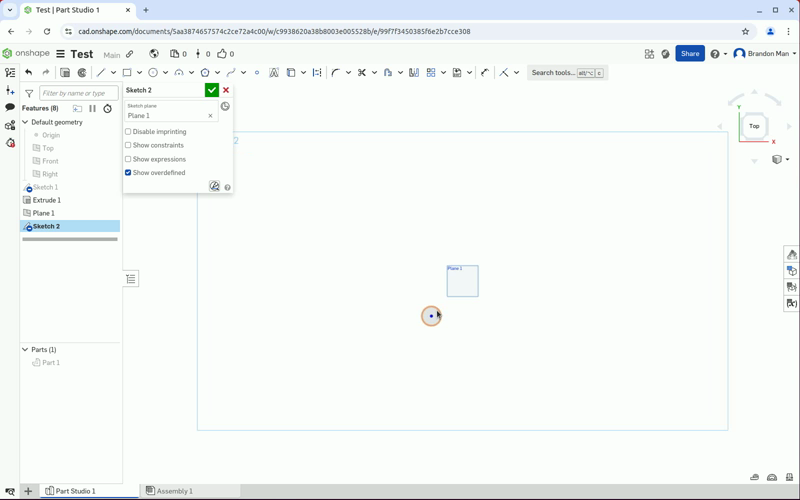
scroll(6)
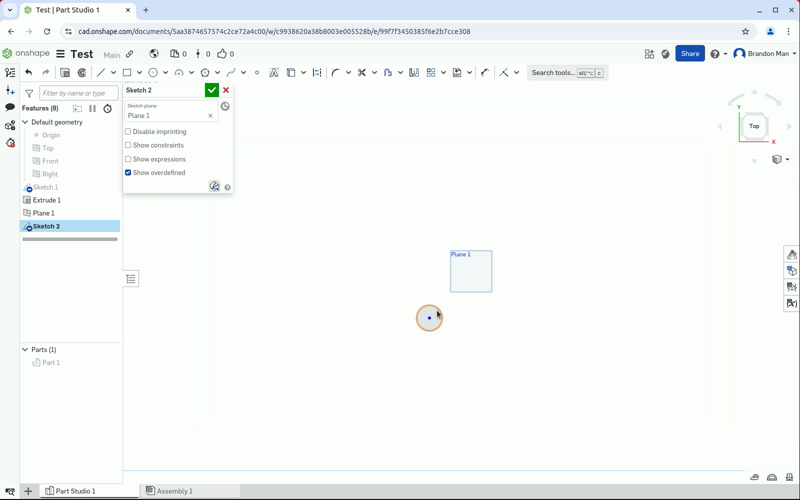
scroll(6)
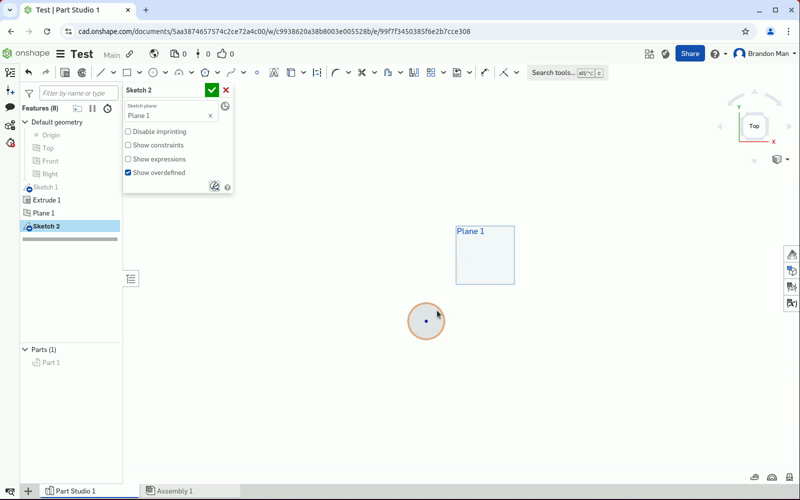
scroll(6)
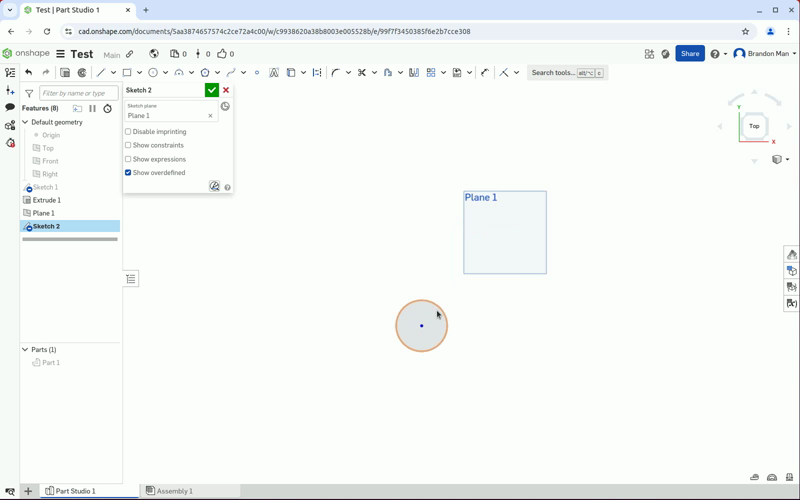
scroll(6)
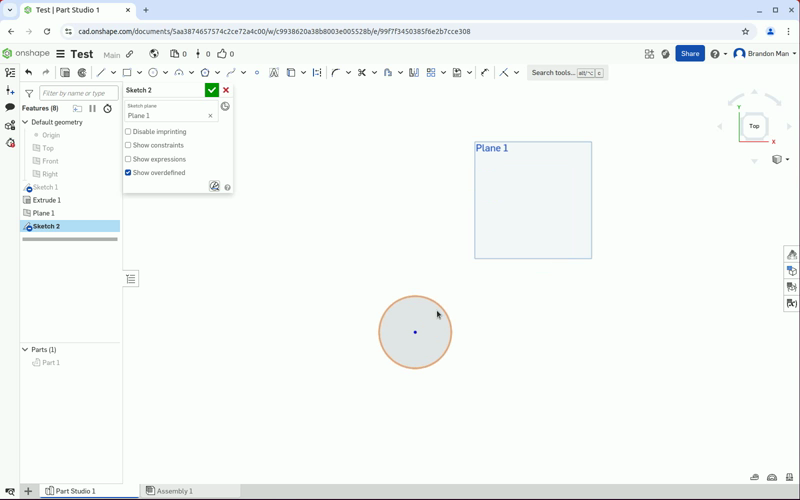
scroll(6)
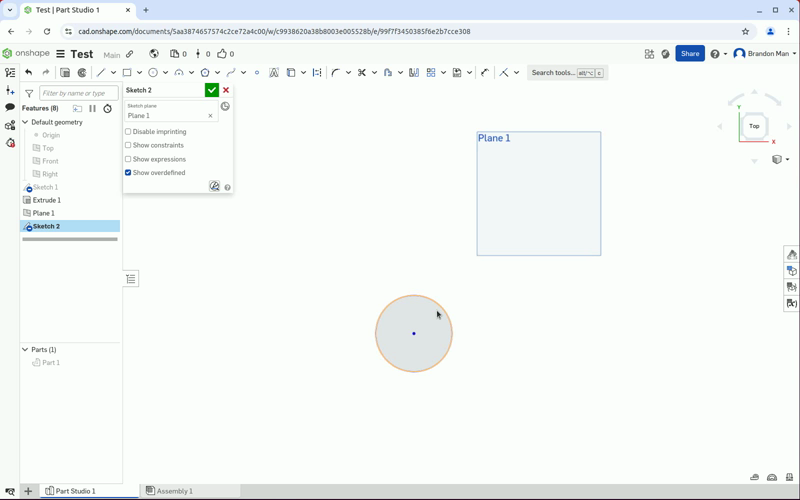
scroll(6)
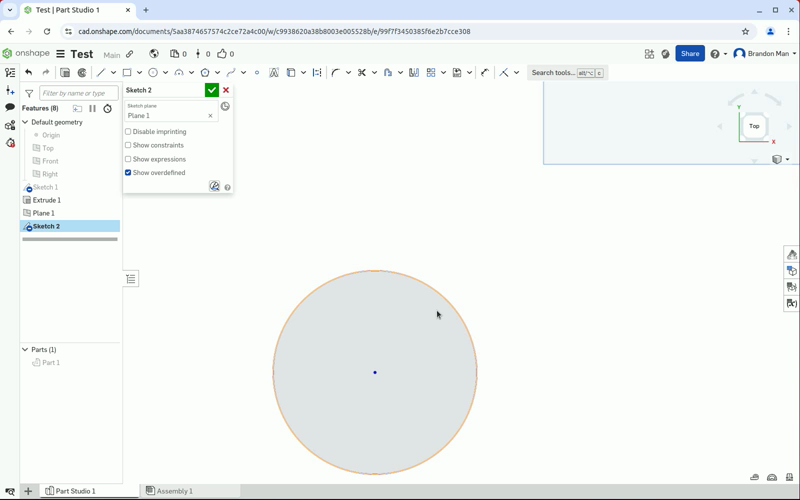
click(437, 310)
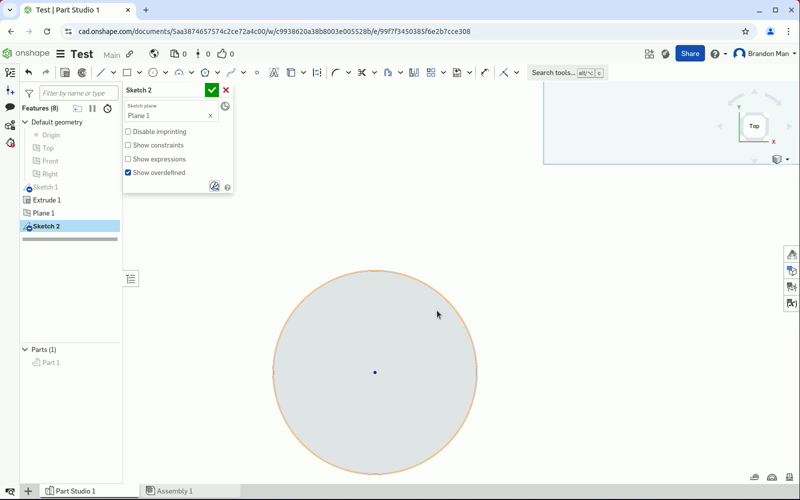
scroll(-6)
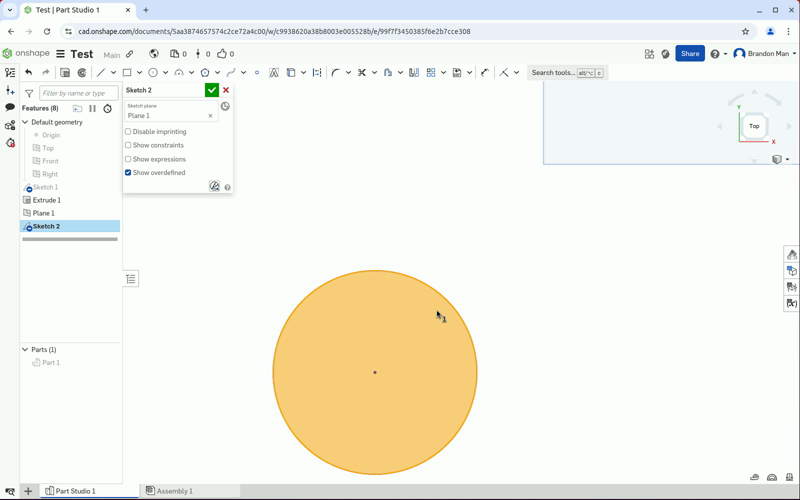
scroll(-6)
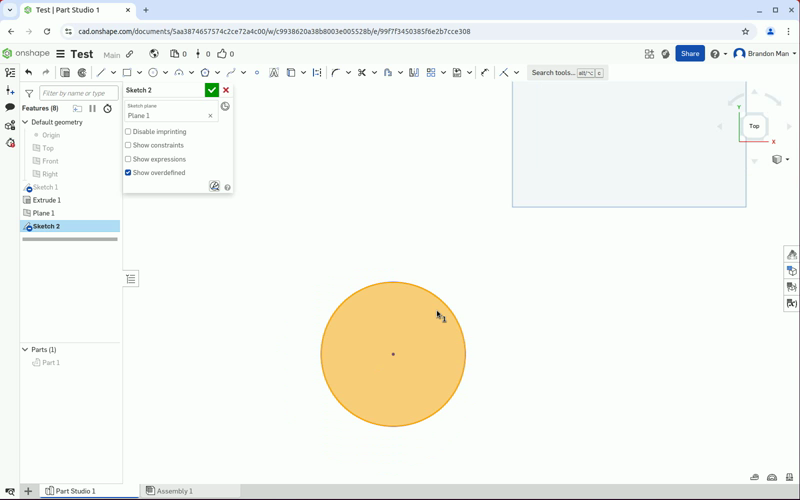
scroll(-6)
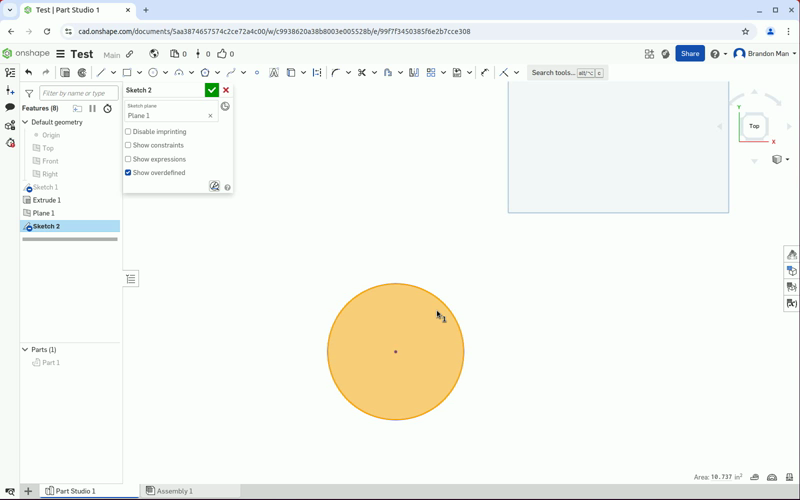
scroll(-6)
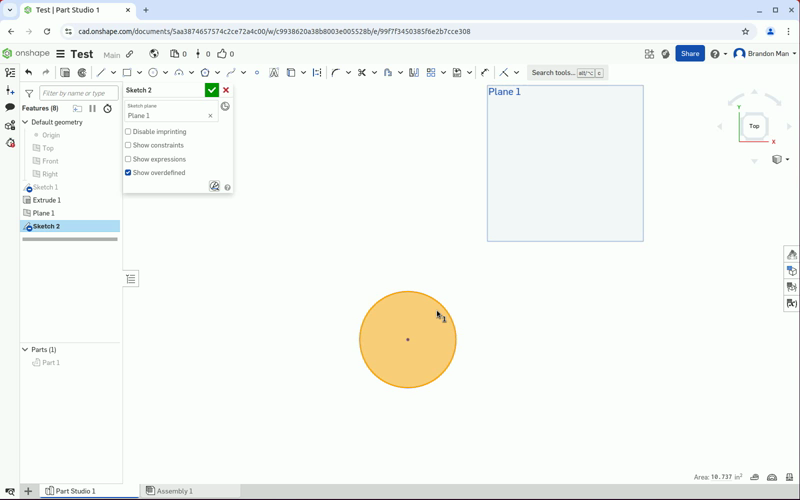
scroll(-6)
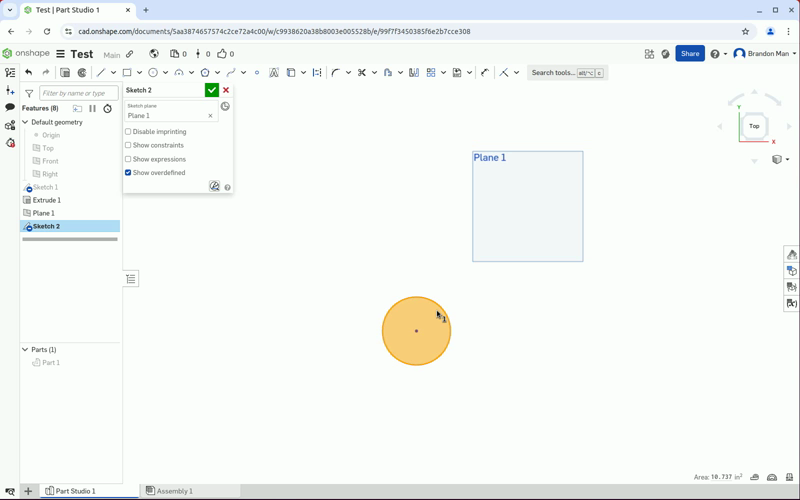
scroll(-6)
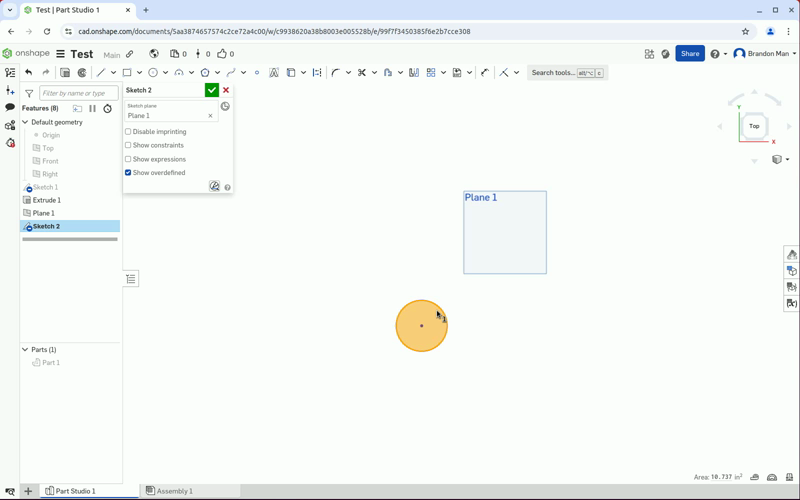
scroll(-6)
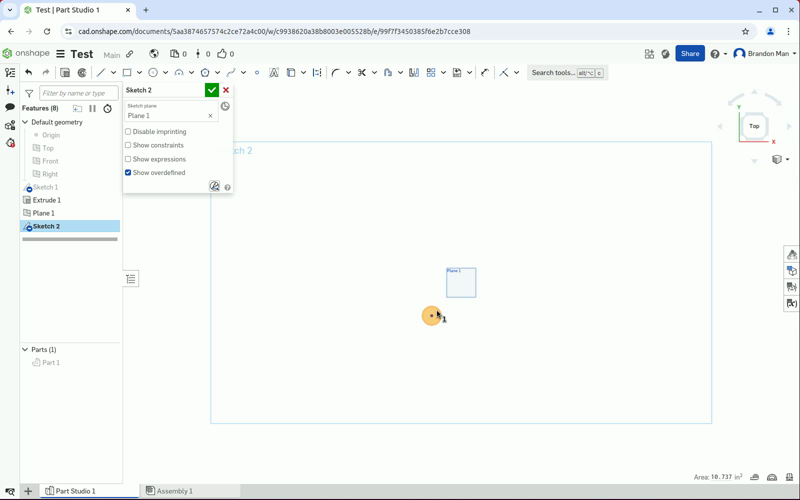
mouse_move(73, 352)
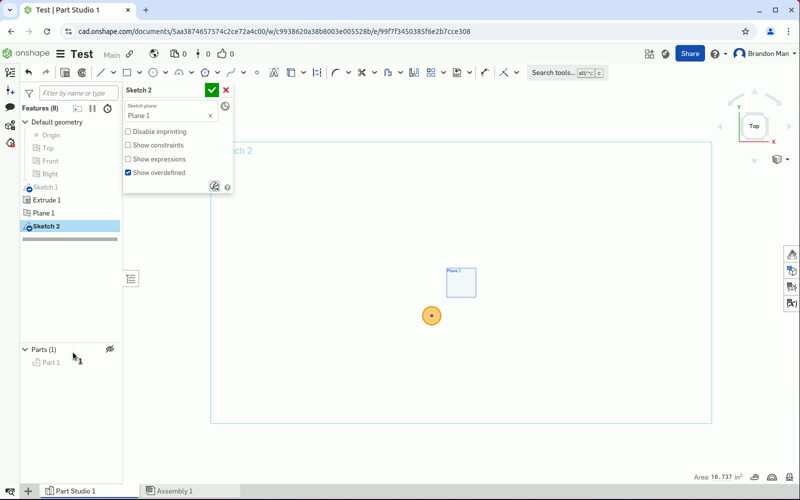
key(shift+y)
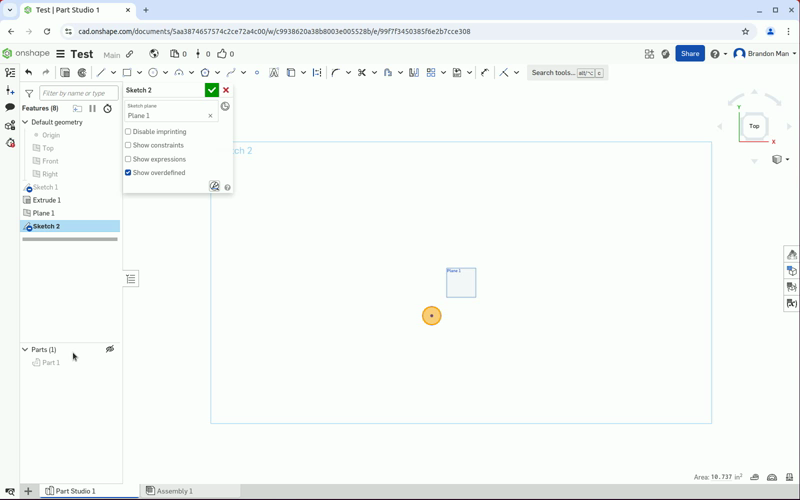
key(shift+e)
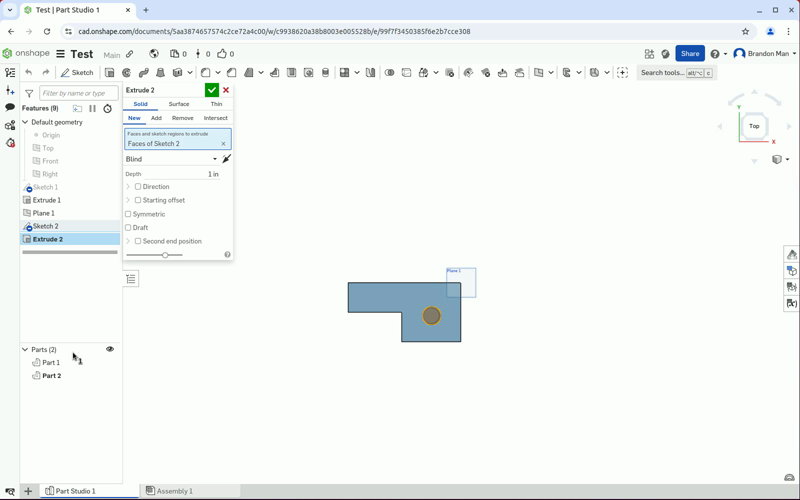
mouse_move(143, 106)
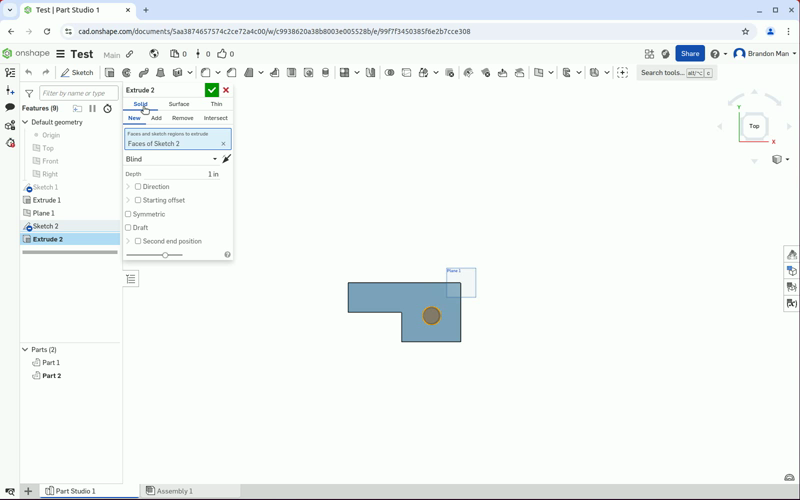
click(143, 106)
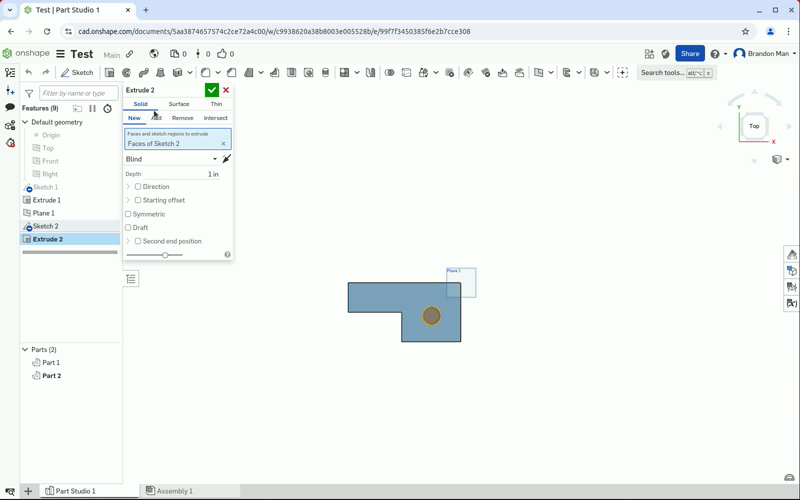
mouse_move(186, 120)
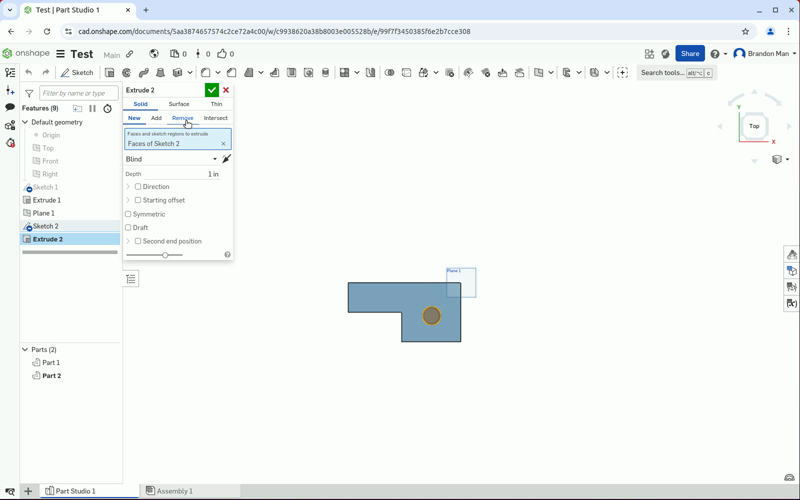
click(186, 120)
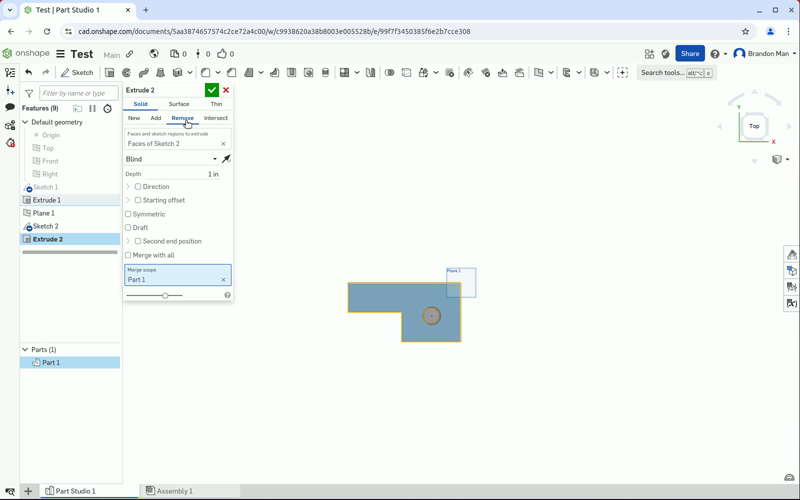
key(tab, 4)
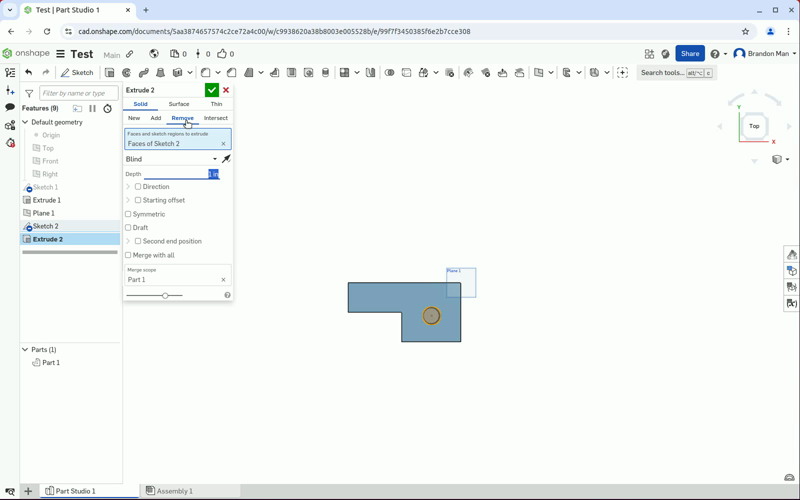
text(3.37)
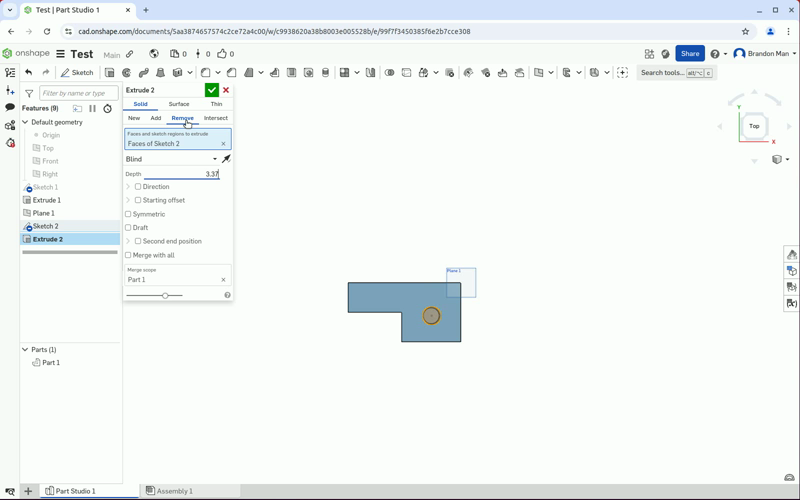
key(tab, 6)
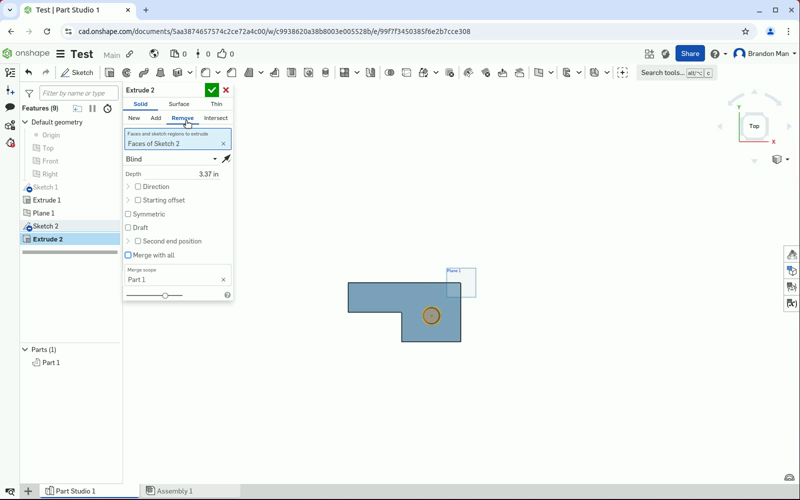
key(space)
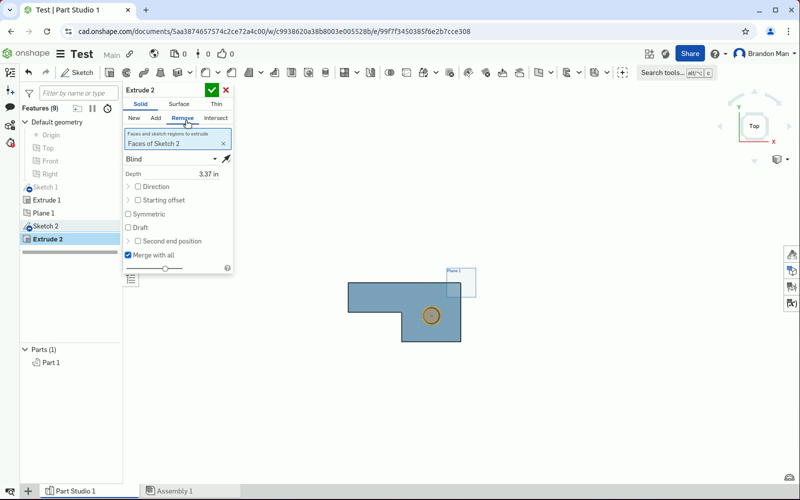
key(enter)
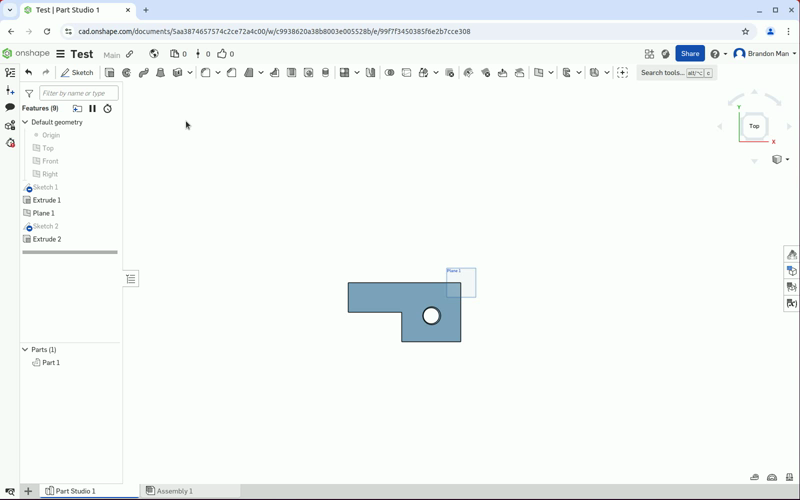
key(shift+h)
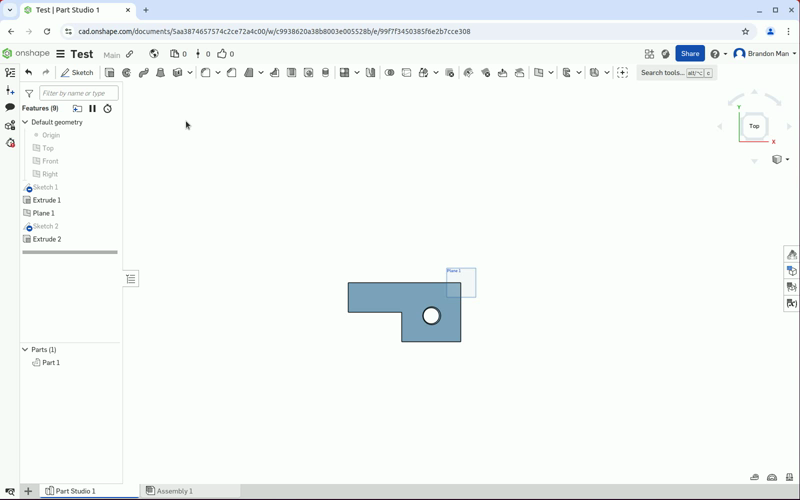
key(shift+h)
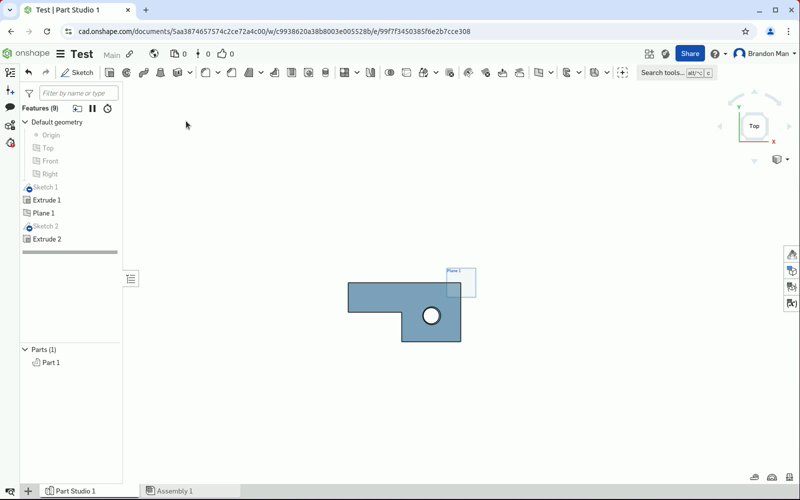
mouse_move(73, 189)
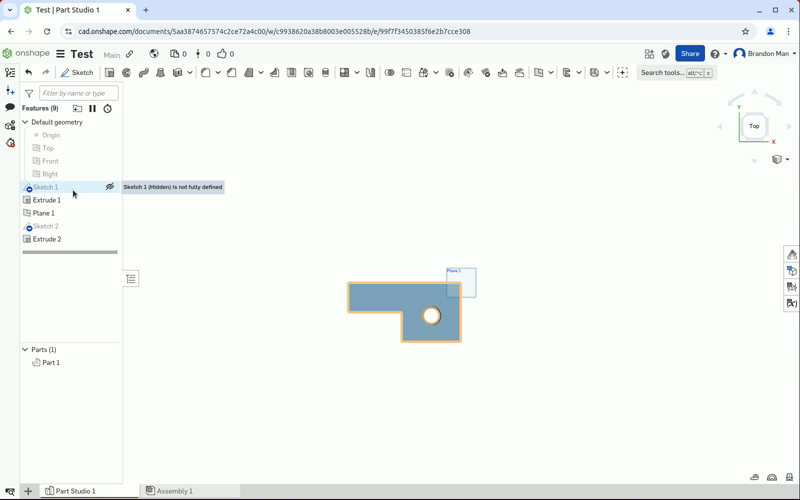
click(73, 189)
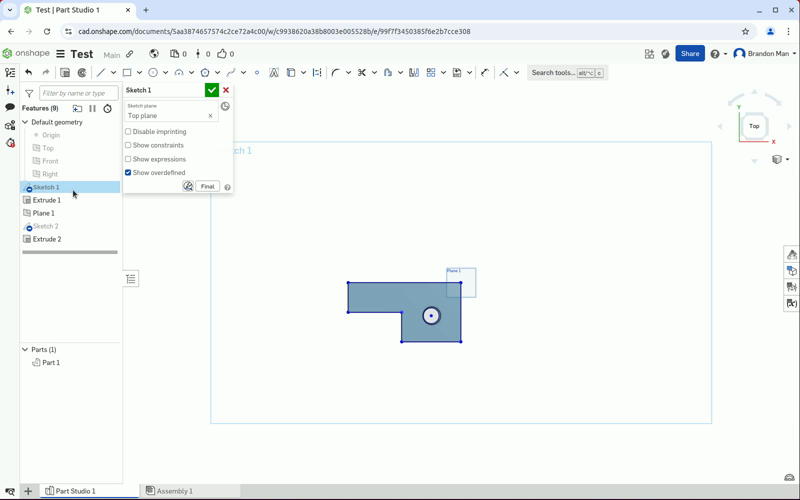
mouse_move(229, 92)
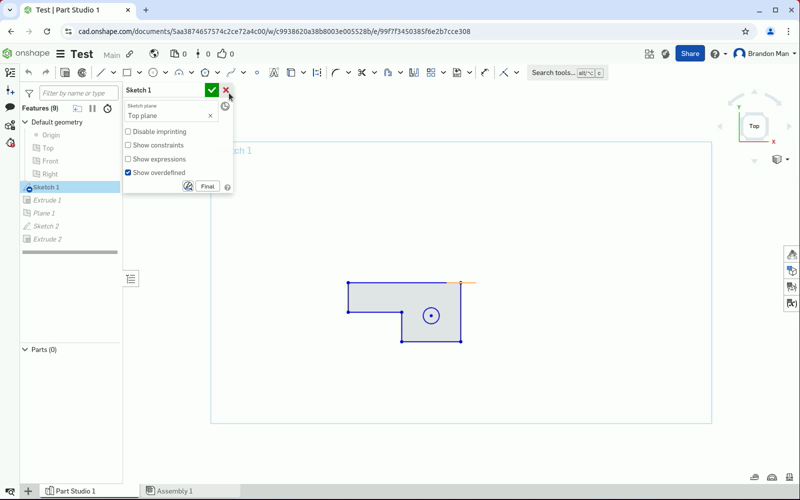
click(229, 92)
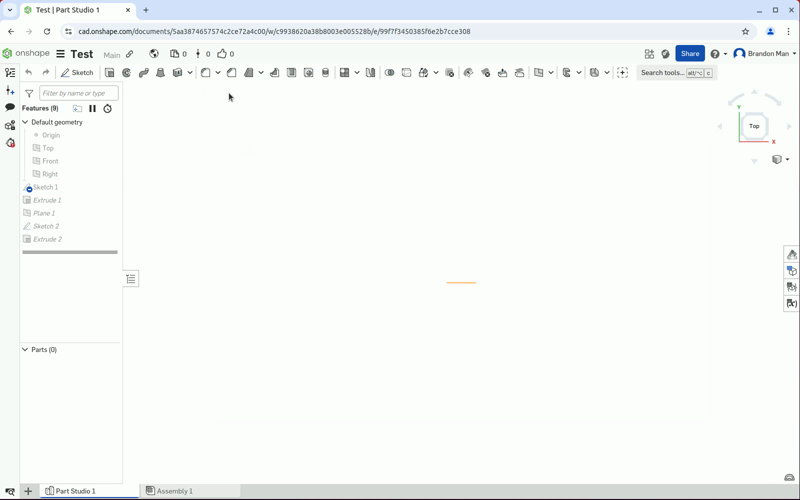
key(shift+s)
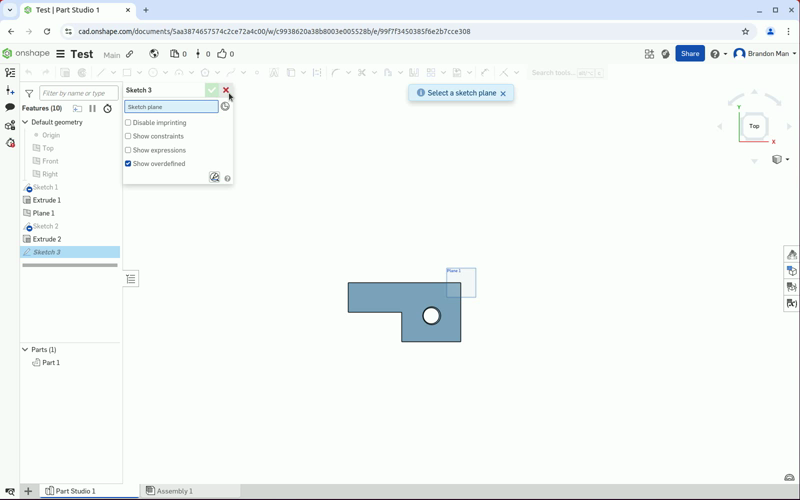
mouse_move(73, 215)
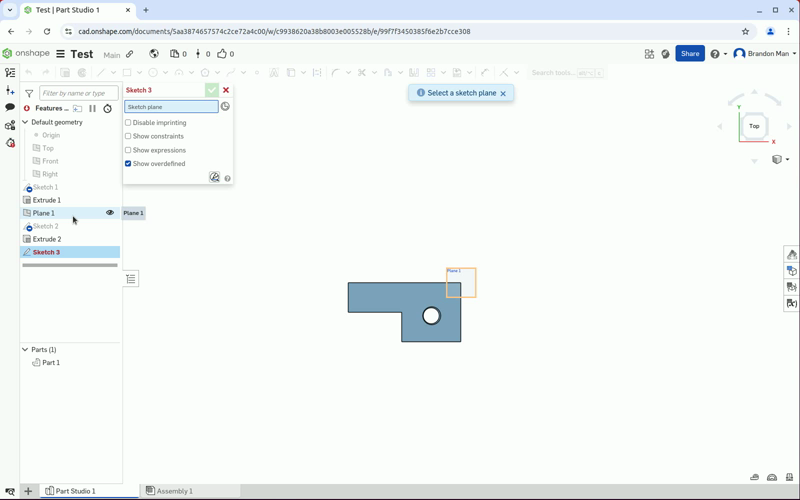
click(73, 215)
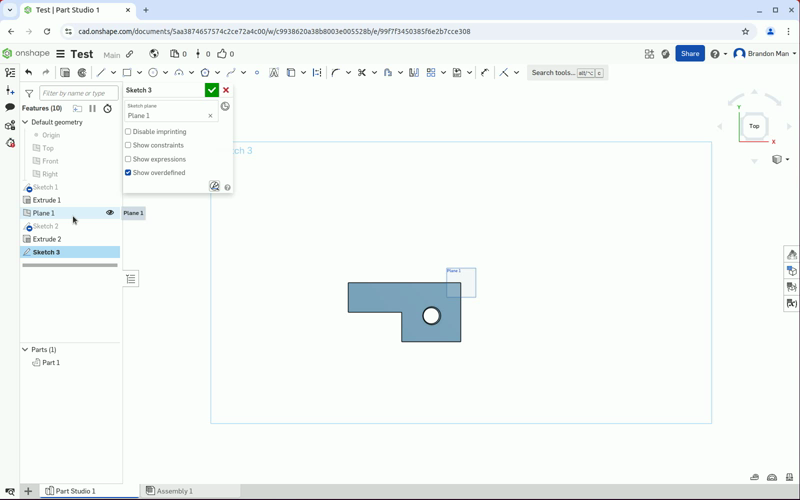
mouse_move(73, 352)
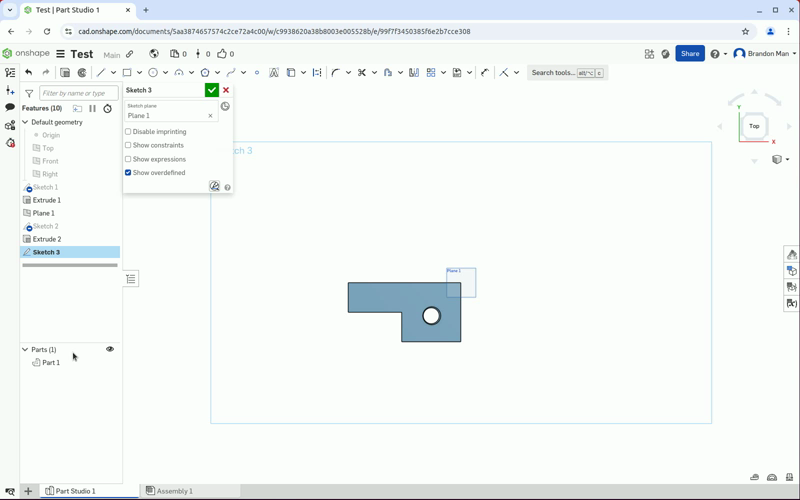
key(y)
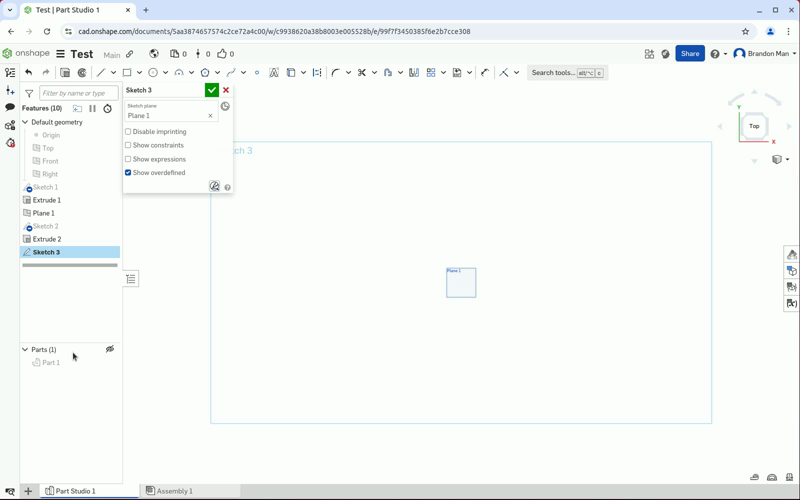
key(l)
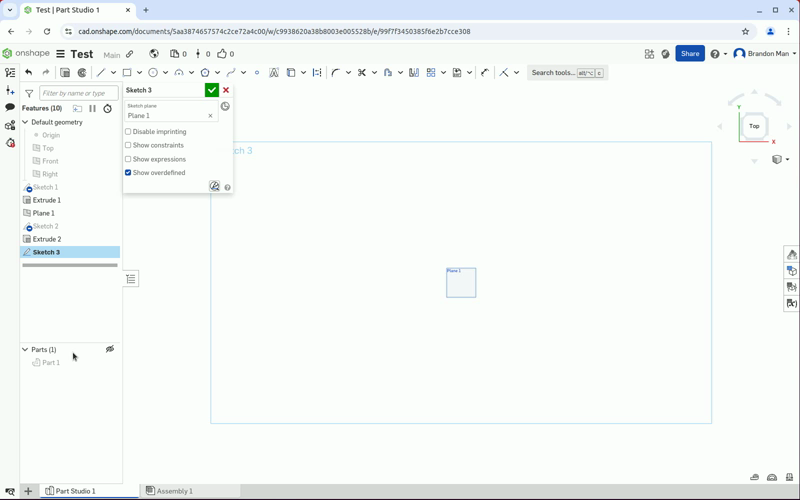
key_down(shift)
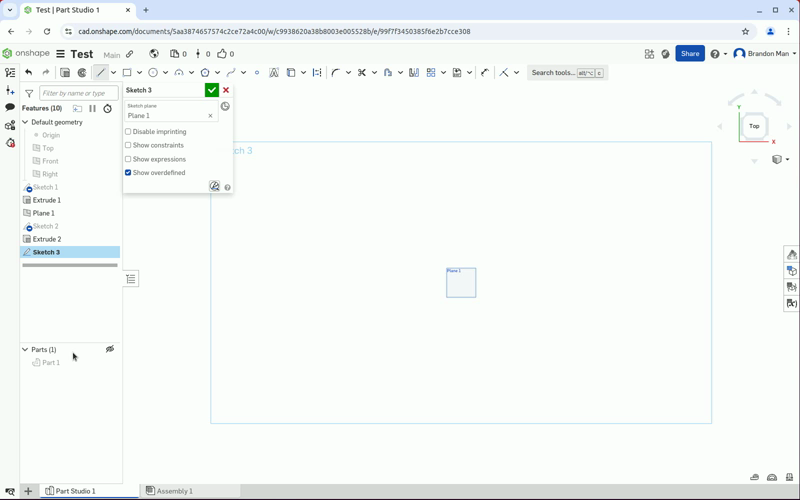
mouse_move(401, 342)
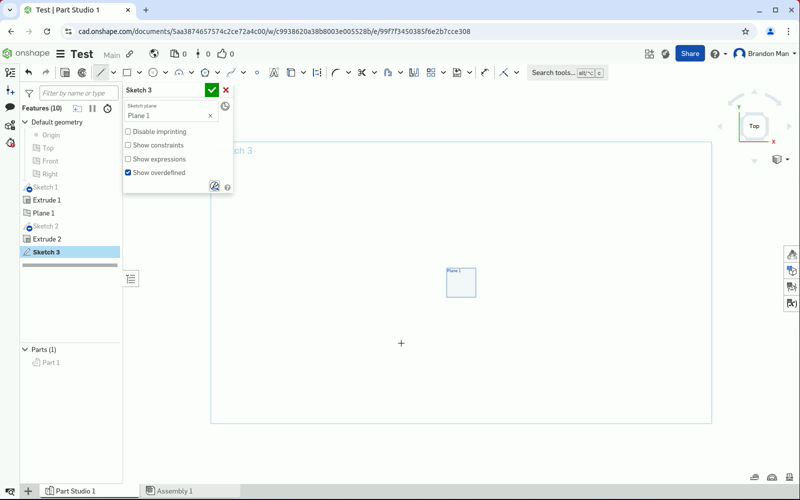
click(401, 342)
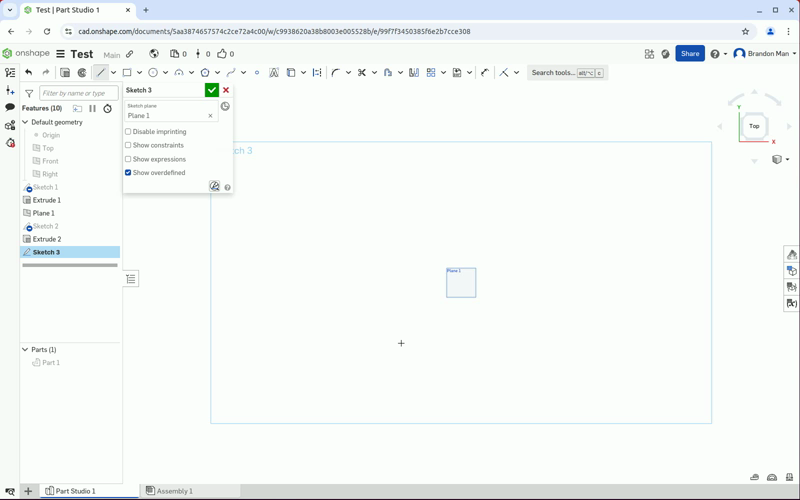
key_up(shift)
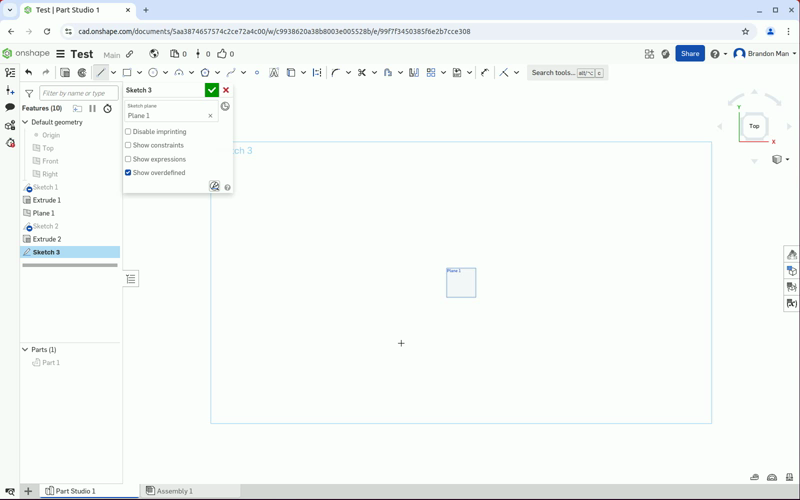
key_down(shift)
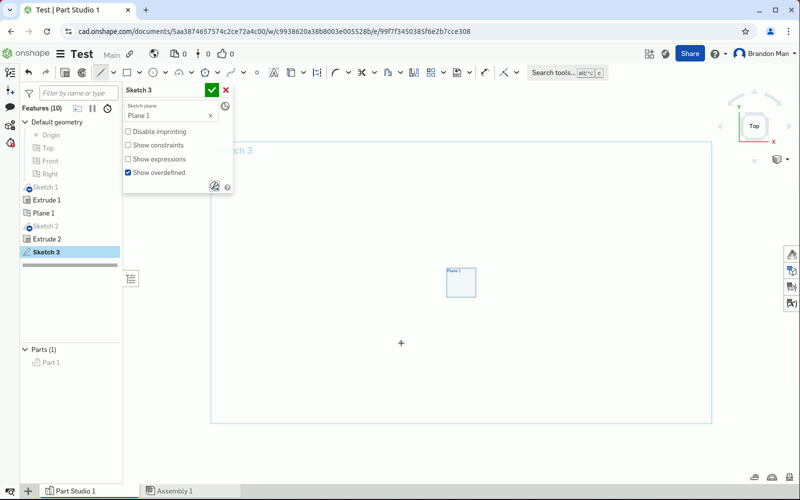
mouse_move(461, 342)
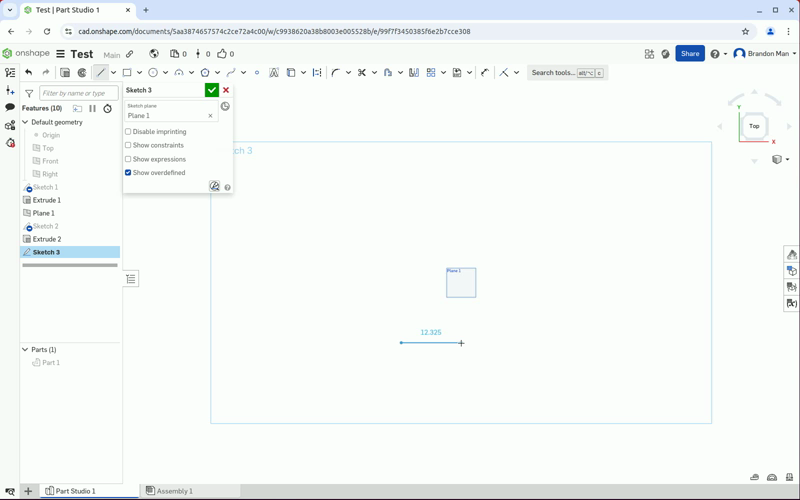
click(461, 342)
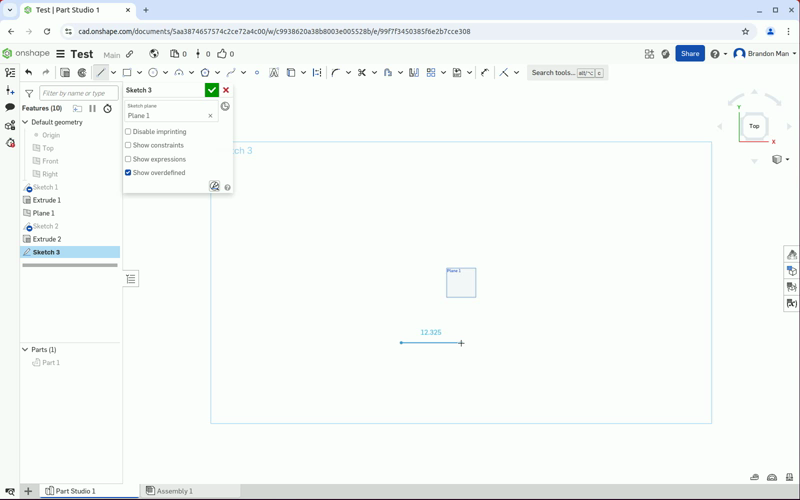
key_up(shift)
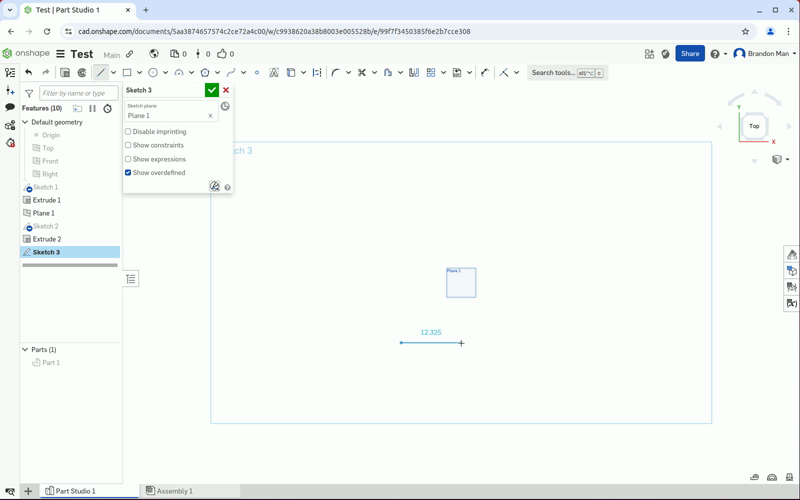
key_down(shift)
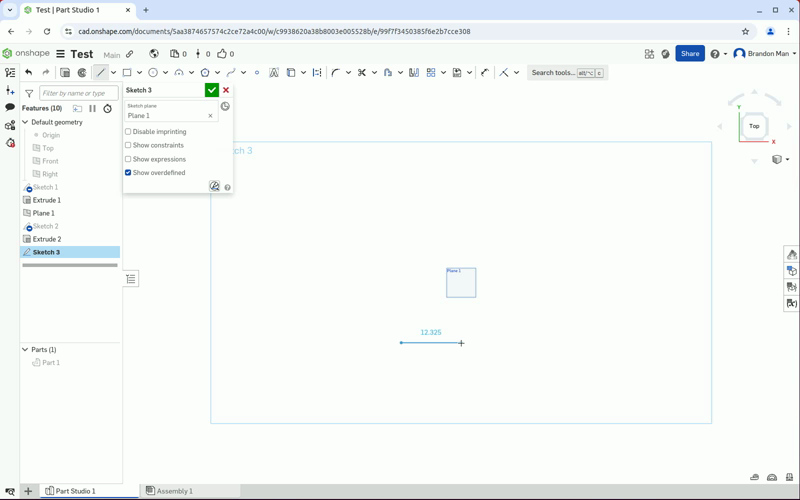
mouse_move(491, 342)
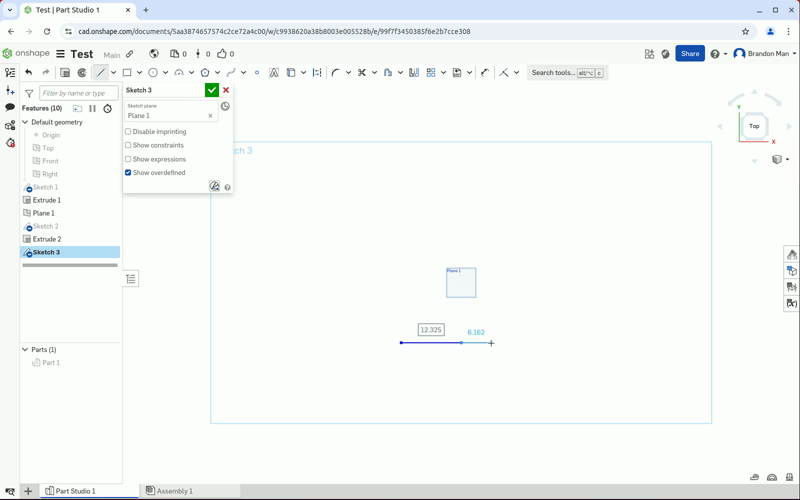
mouse_move(461, 292)
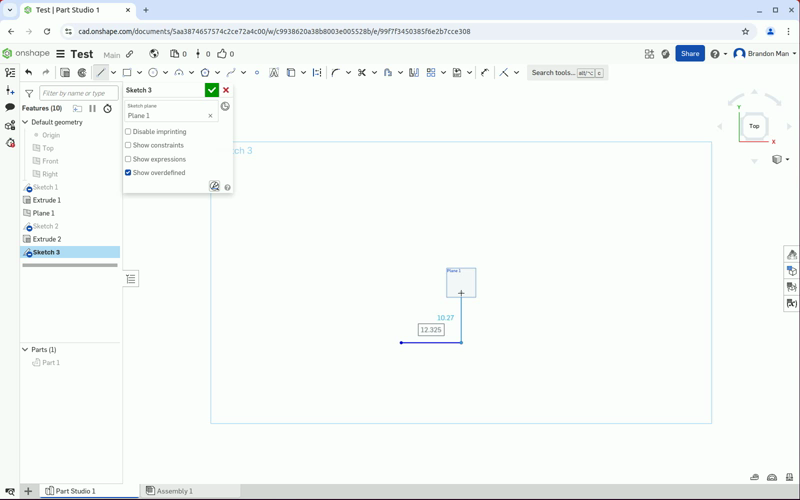
click(461, 292)
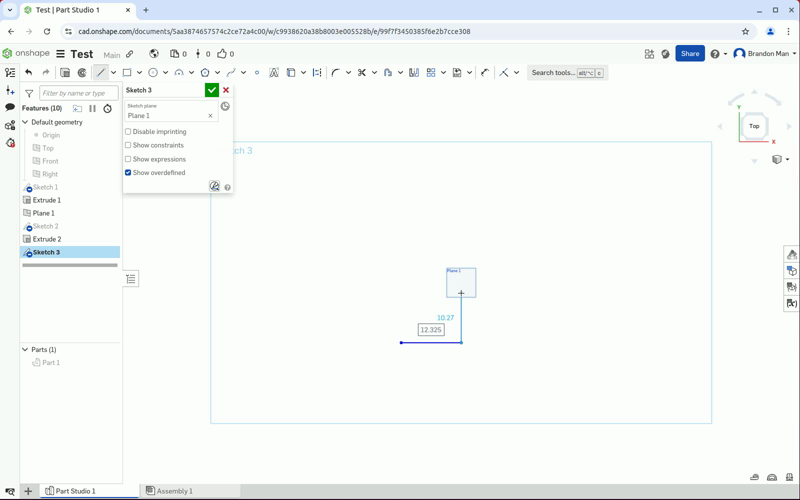
key_up(shift)
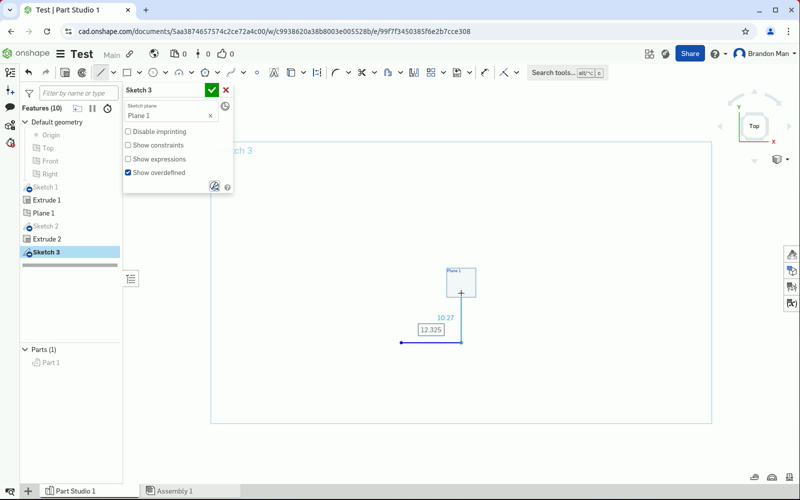
key_down(shift)
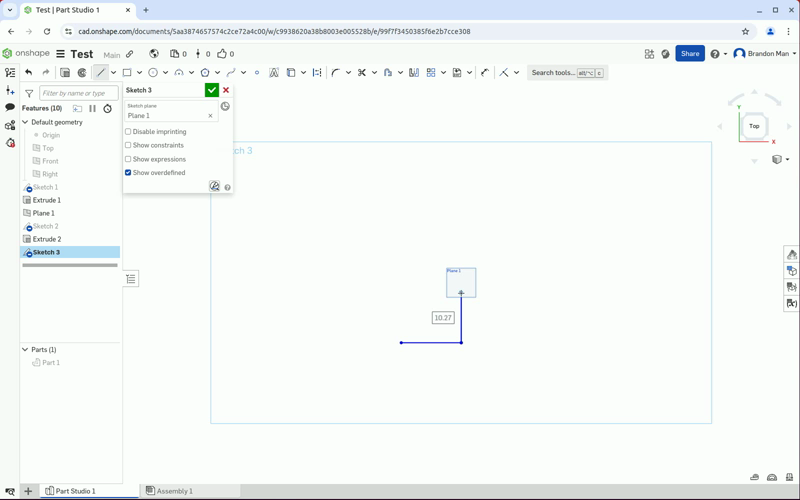
mouse_move(401, 292)
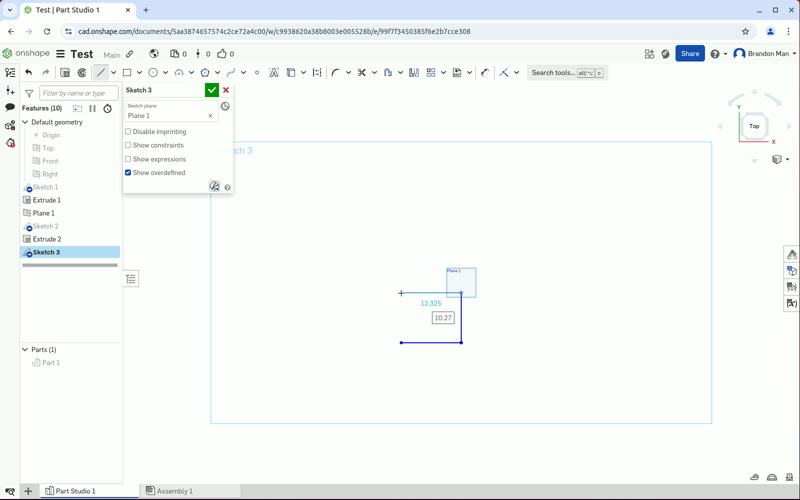
click(401, 292)
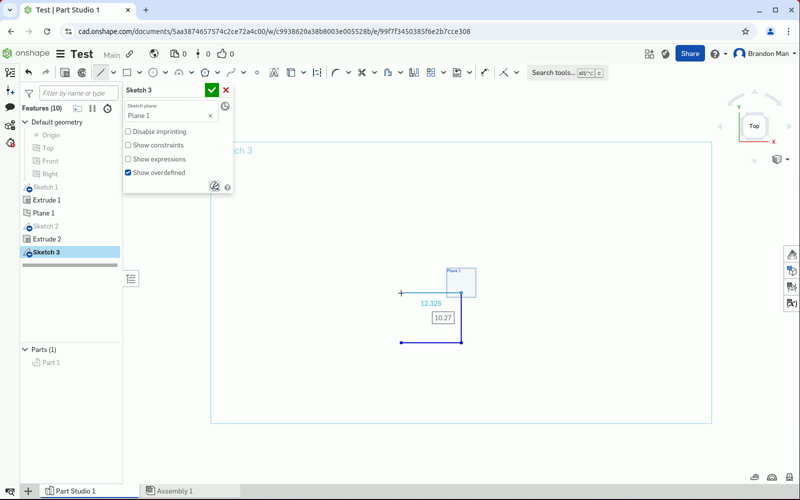
key_up(shift)
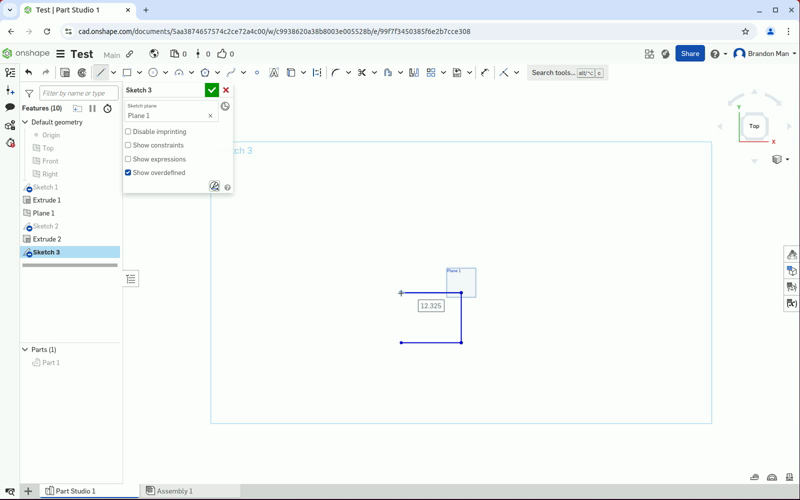
key_down(shift)
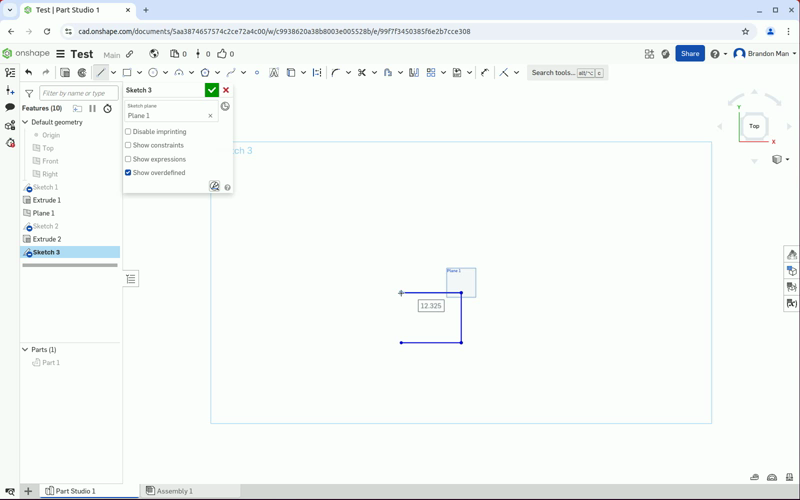
mouse_move(431, 292)
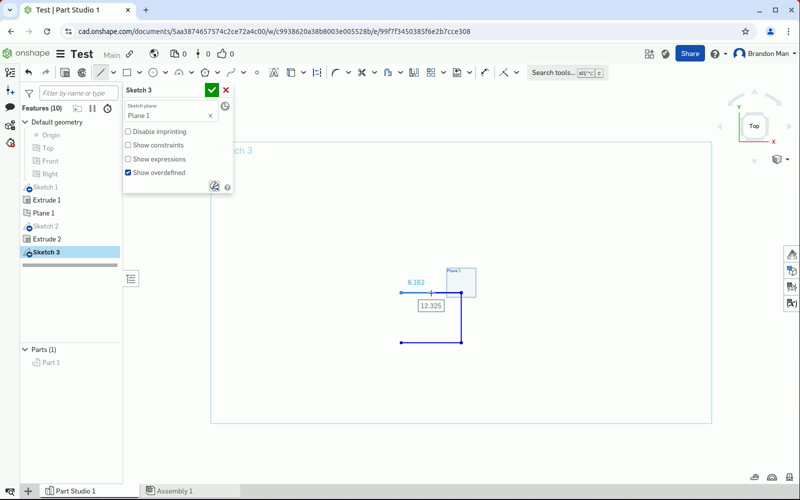
mouse_move(401, 312)
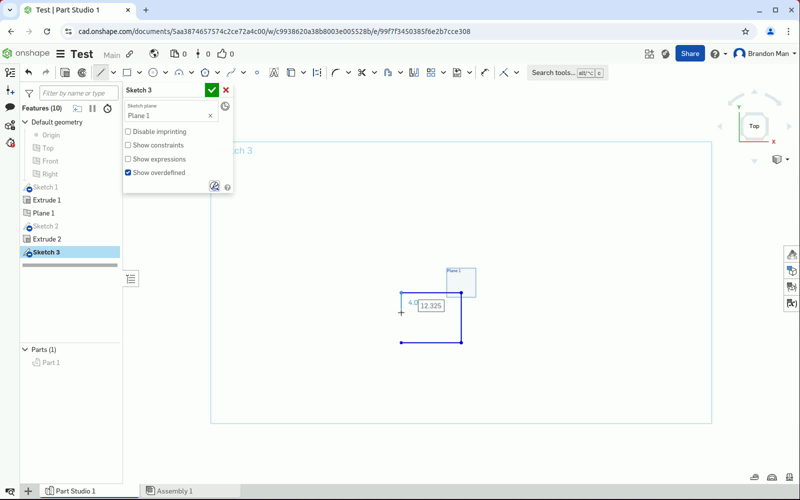
click(401, 312)
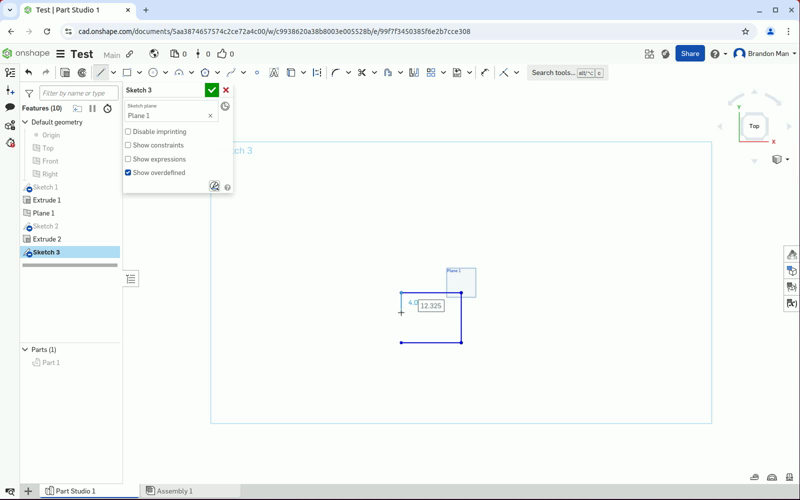
key_up(shift)
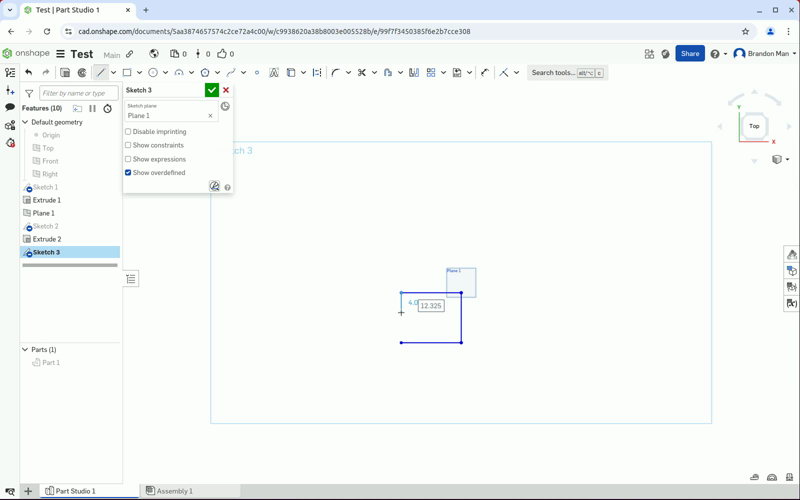
mouse_move(431, 312)
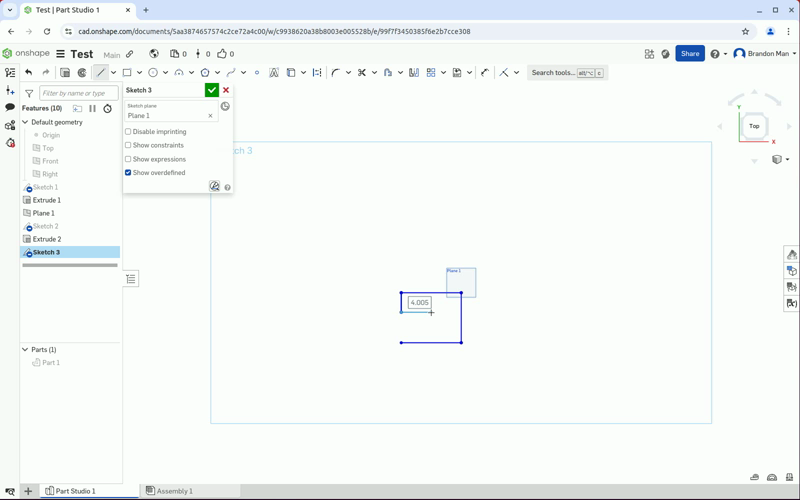
key_down(shift)
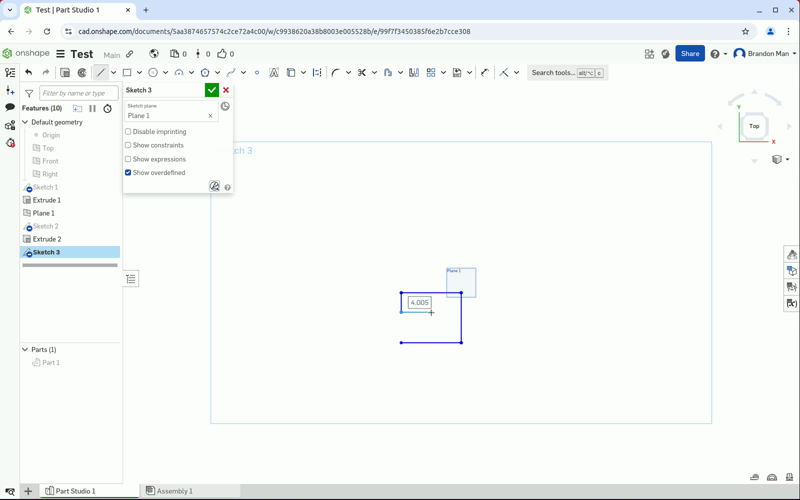
mouse_move(401, 342)
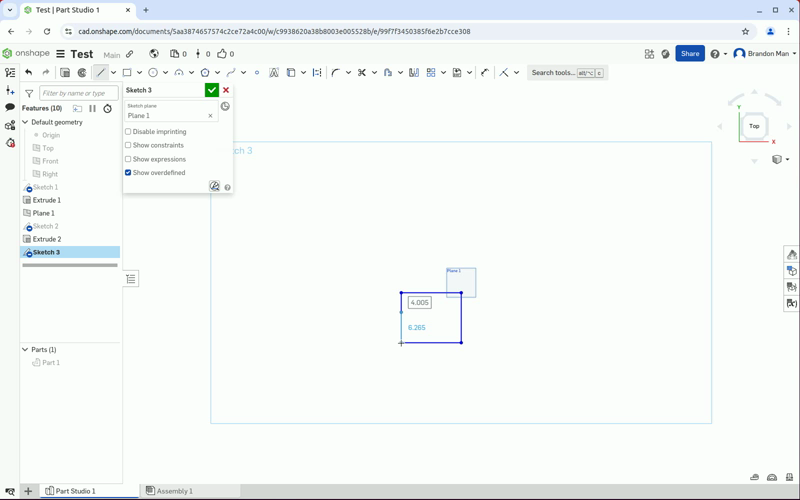
key_up(shift)
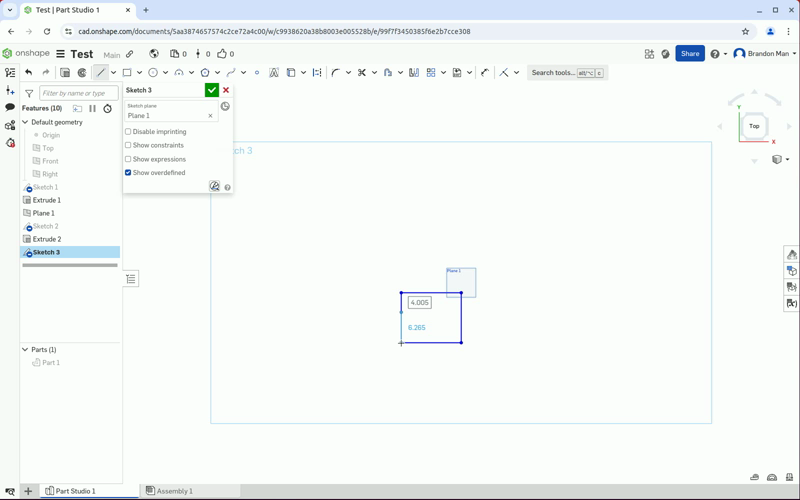
click(401, 342)
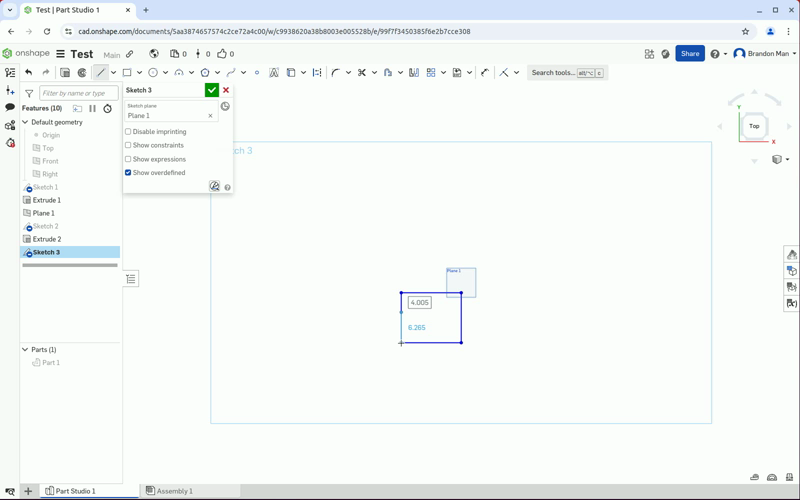
key(esc)
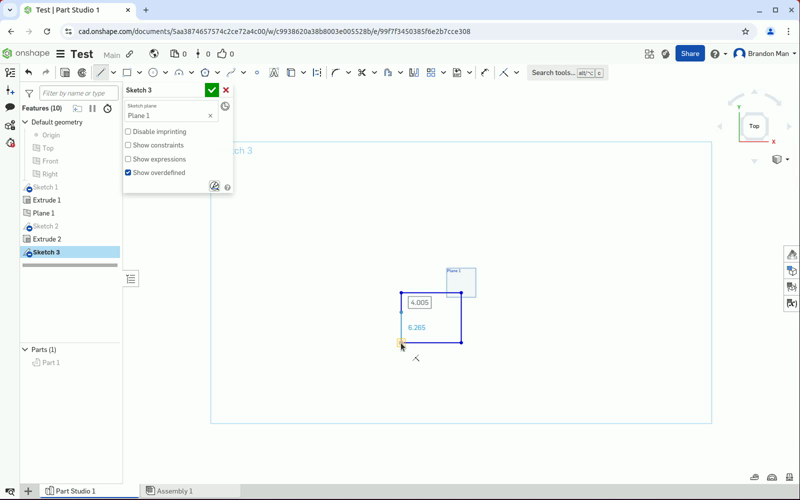
key(c)
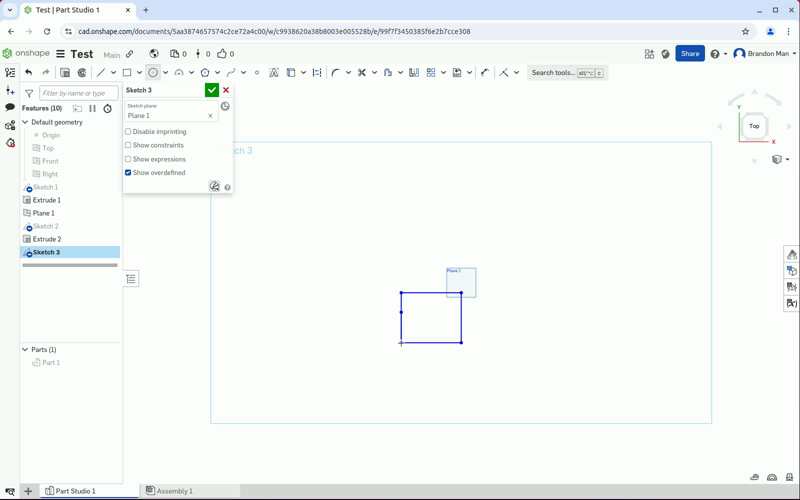
key_down(shift)
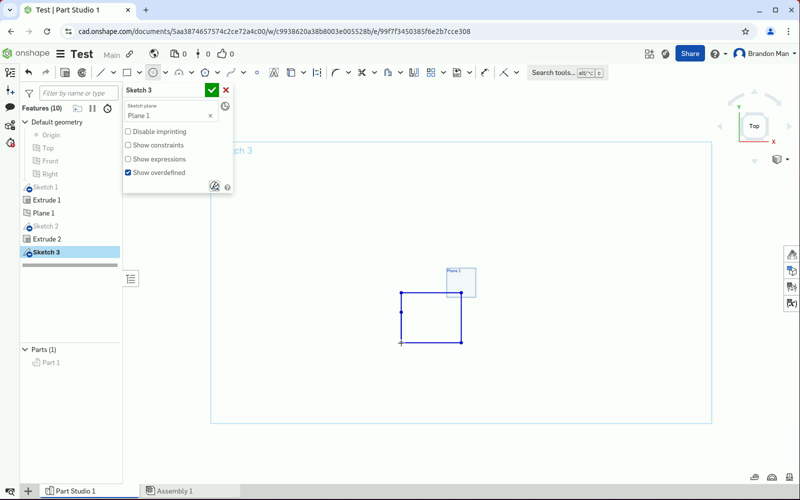
mouse_move(431, 315)
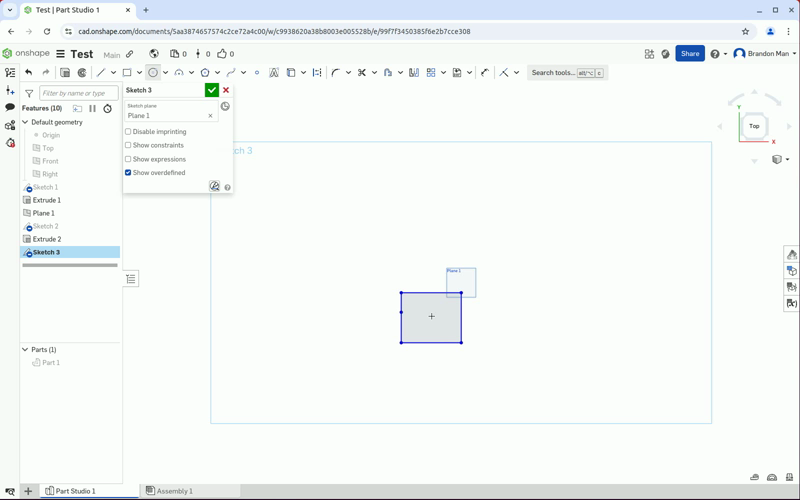
click(431, 315)
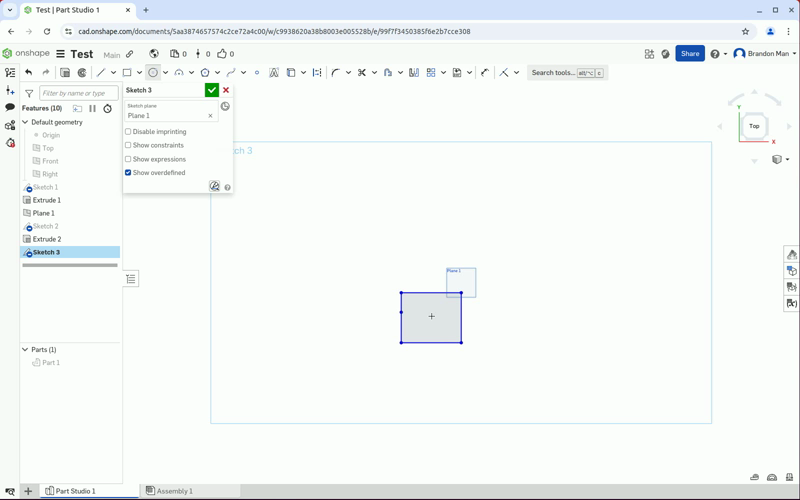
key_up(shift)
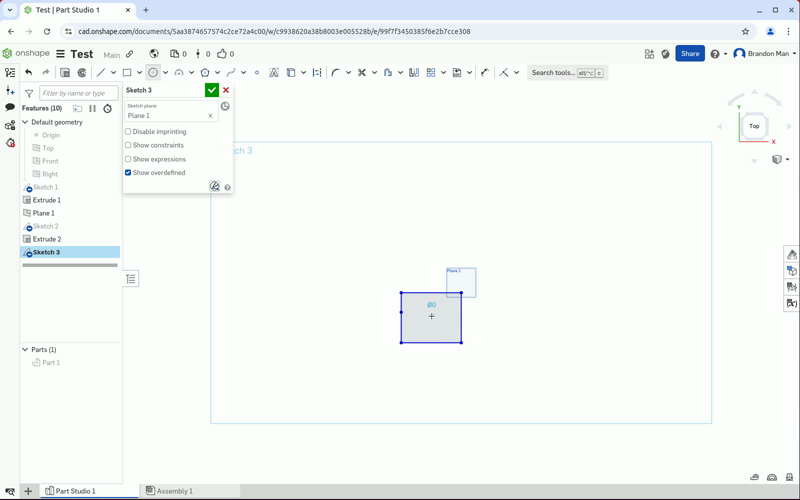
mouse_move(440, 315)
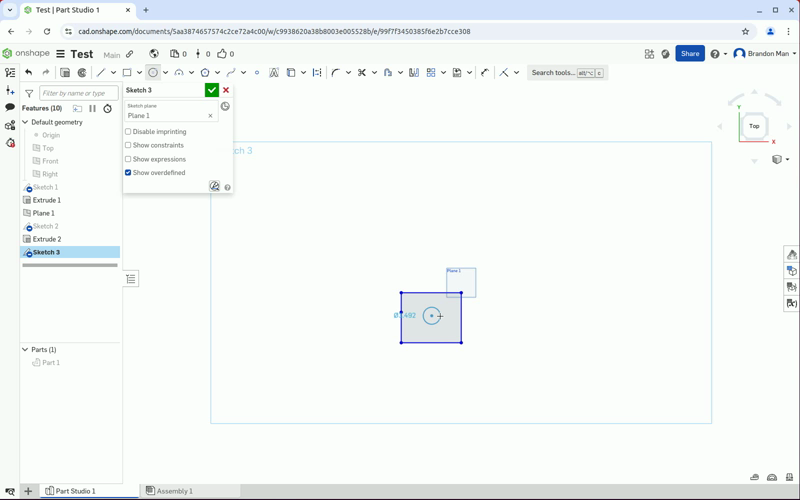
click(440, 315)
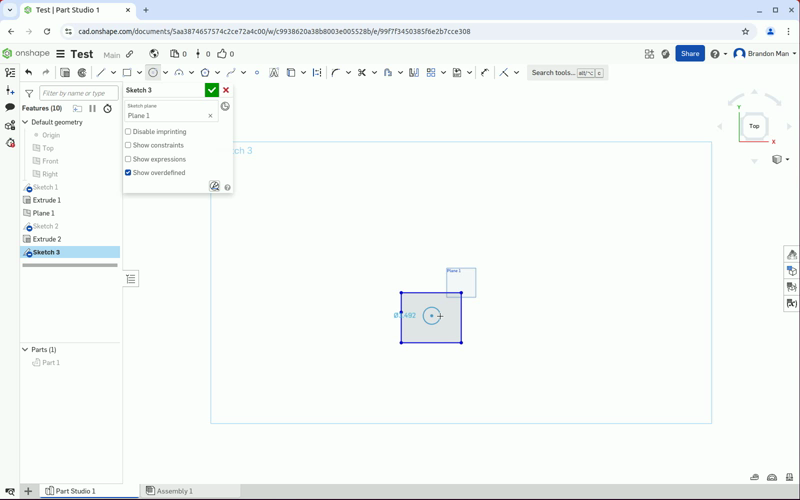
key(esc)
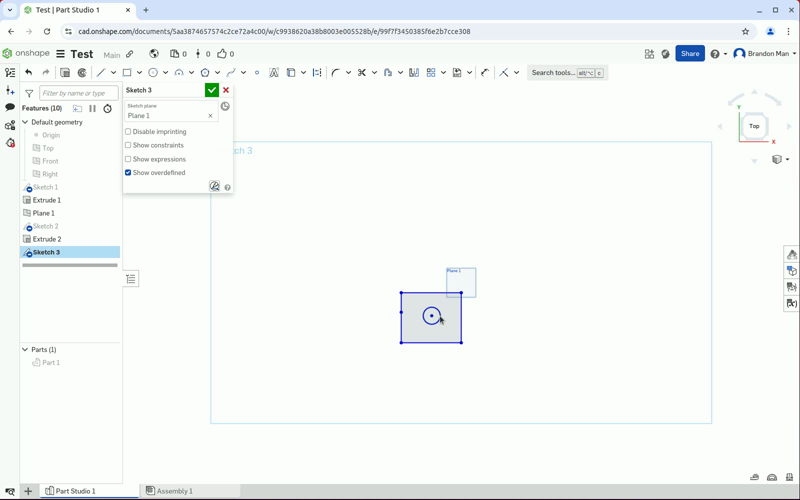
mouse_move(445, 302)
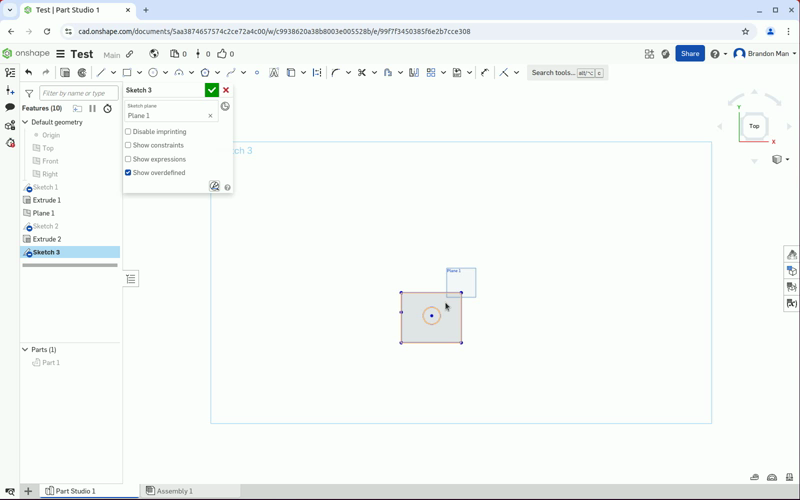
click(445, 302)
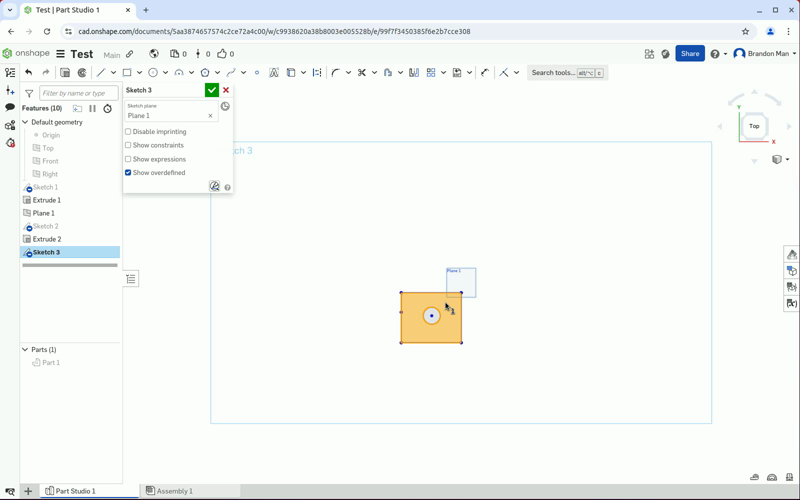
mouse_move(73, 352)
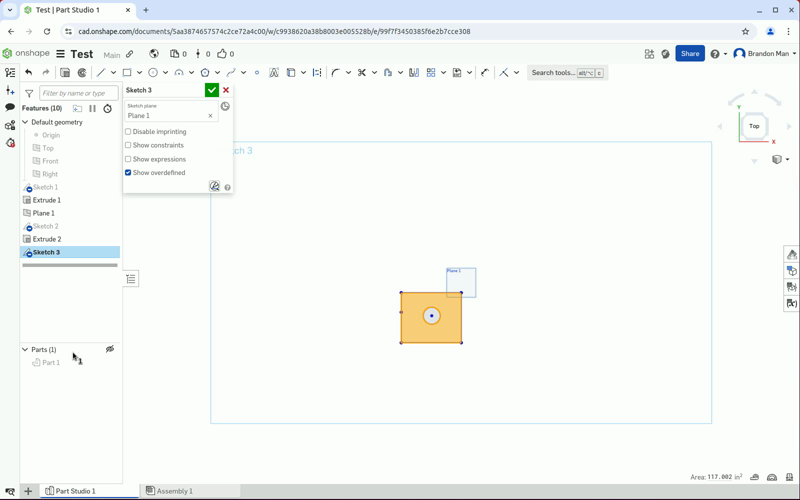
key(shift+y)
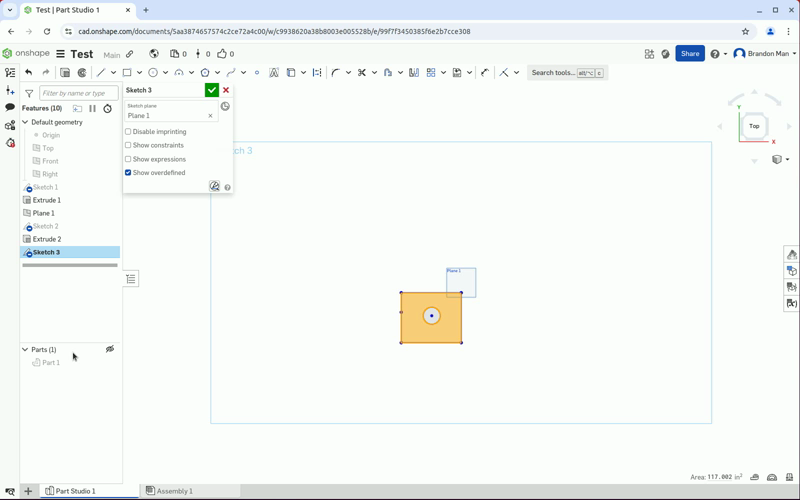
key(shift+e)
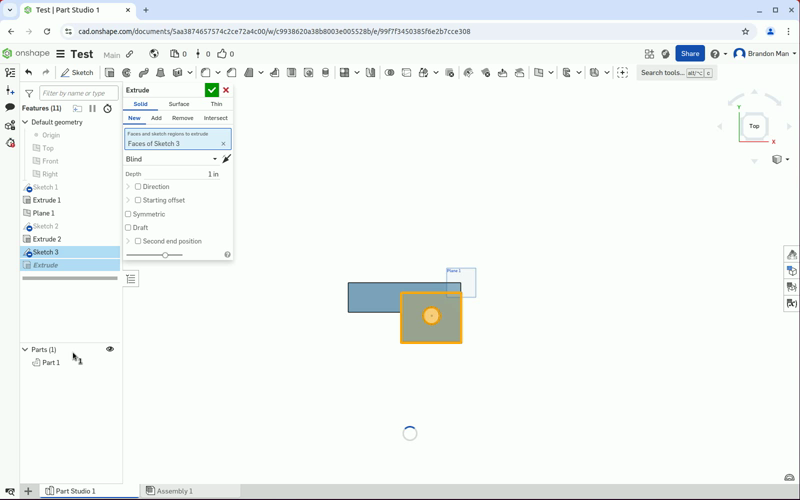
mouse_move(143, 106)
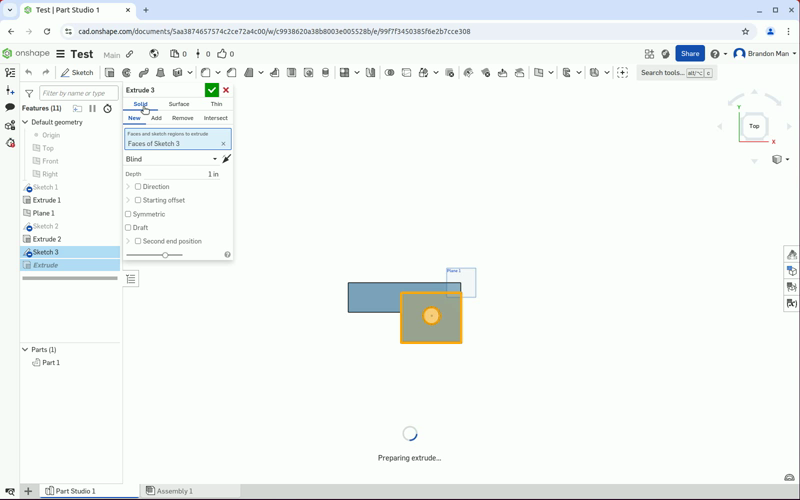
click(143, 106)
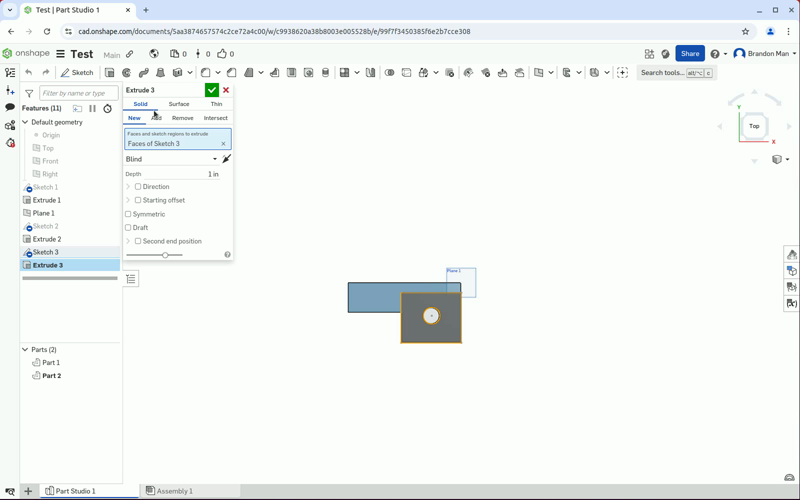
mouse_move(186, 120)
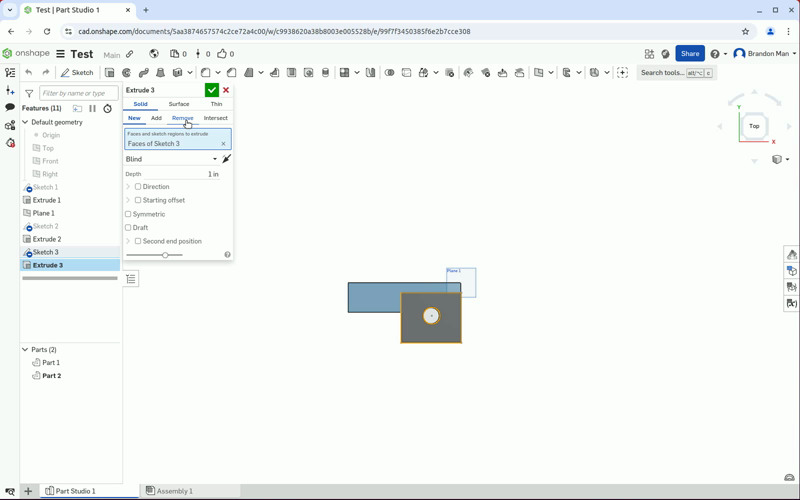
click(186, 120)
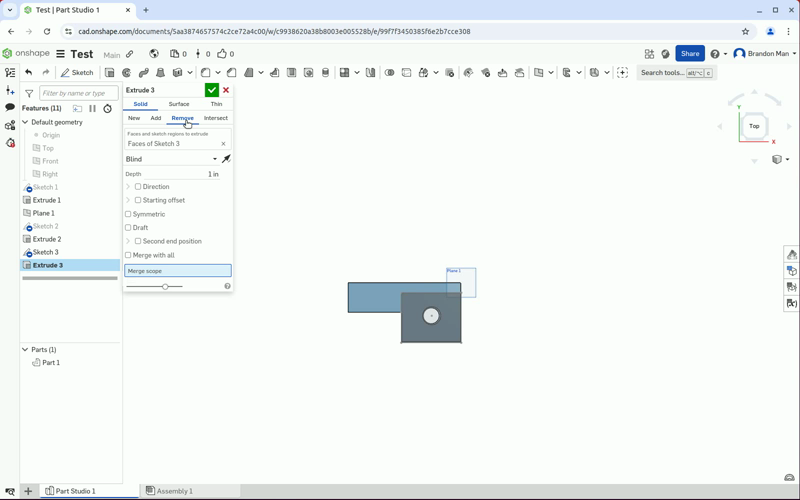
key(tab, 4)
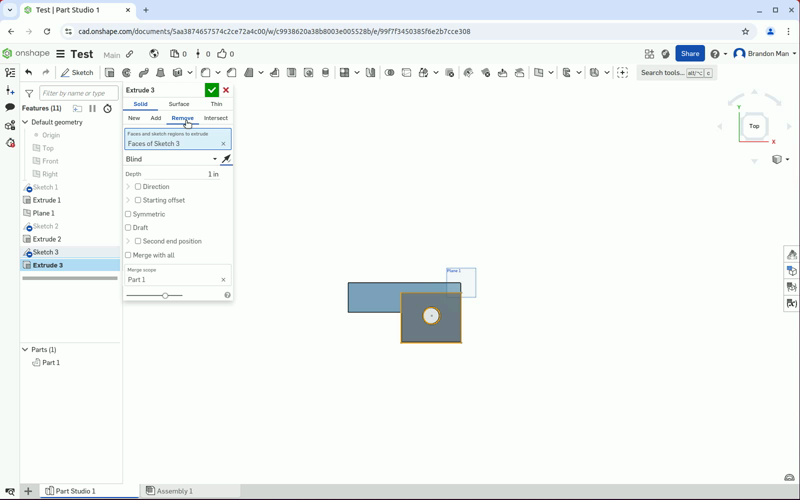
text(3.37)
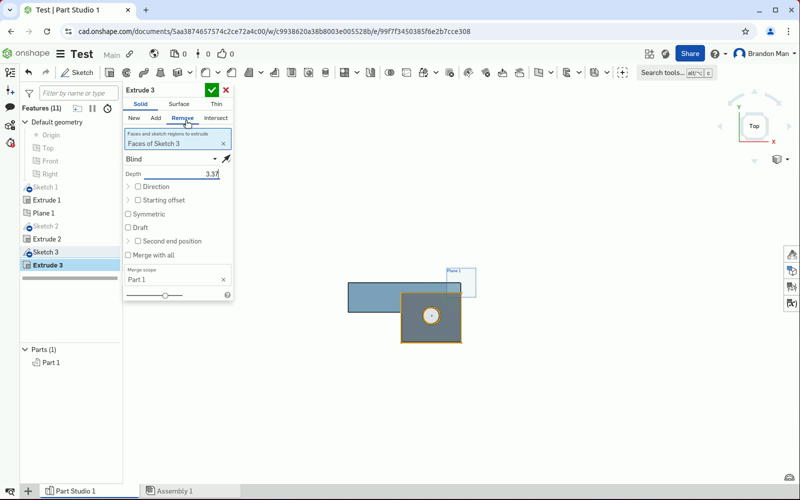
key(tab, 6)
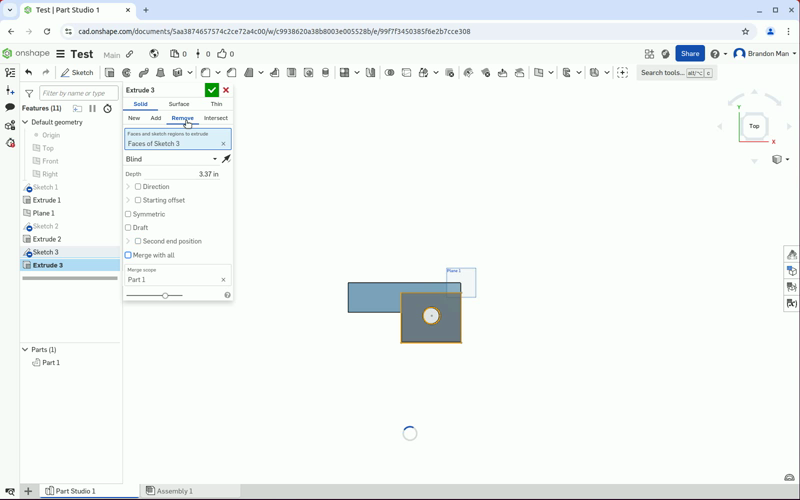
key(space)
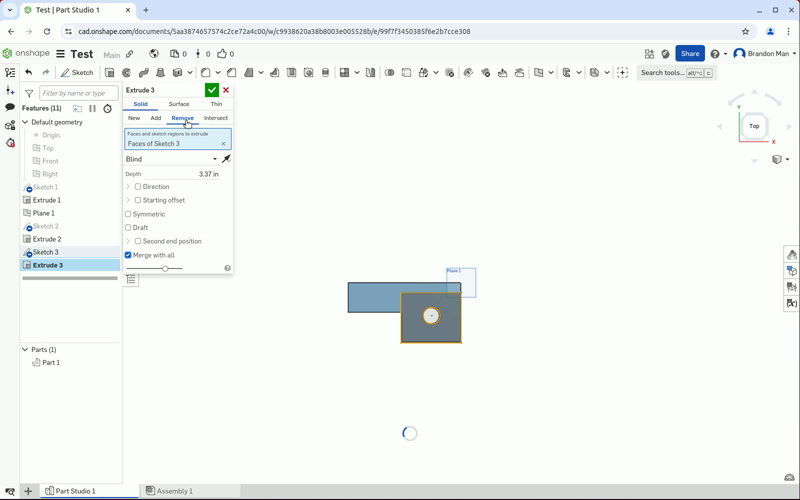
key(enter)
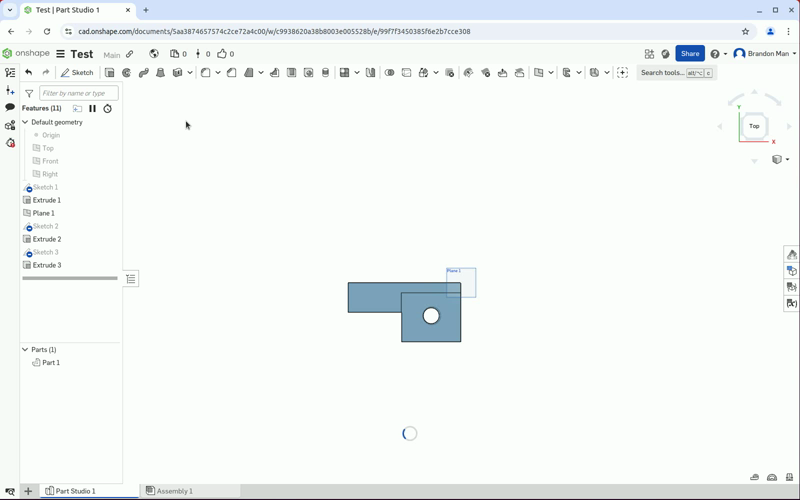
key(shift+h)
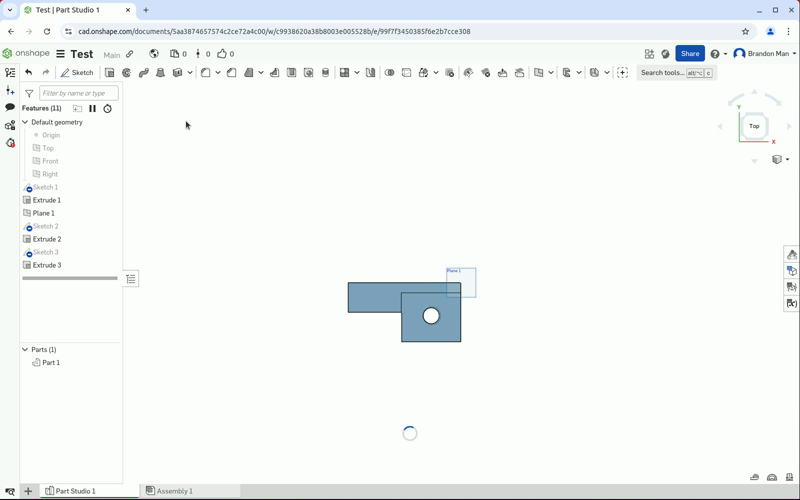
key(shift+h)
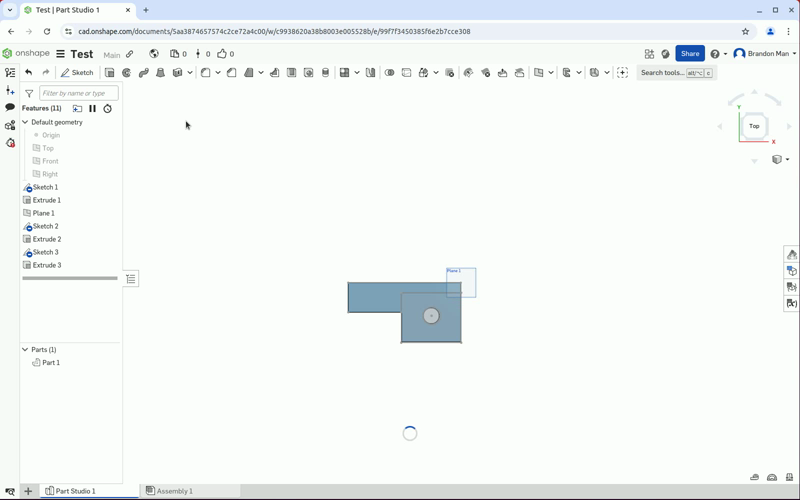
key(shift+7)
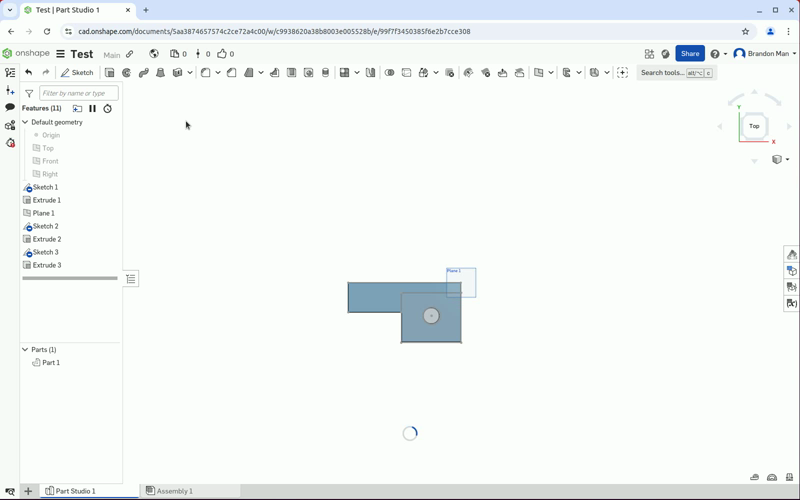
key(up, 3)
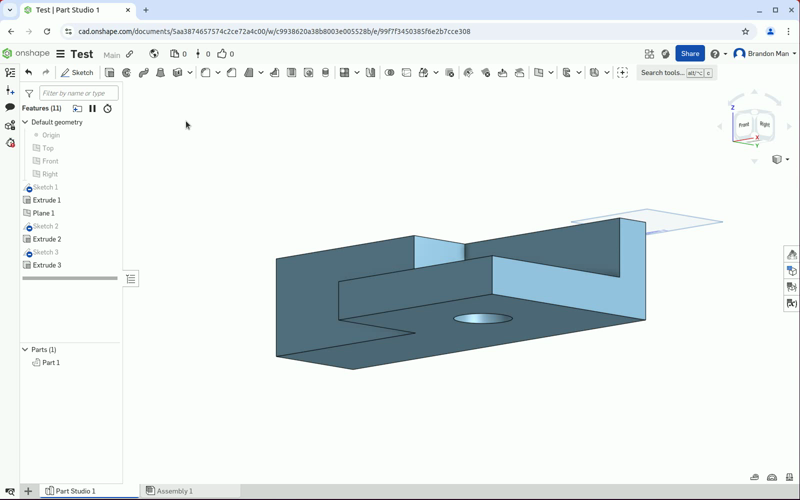
key(left, 3)
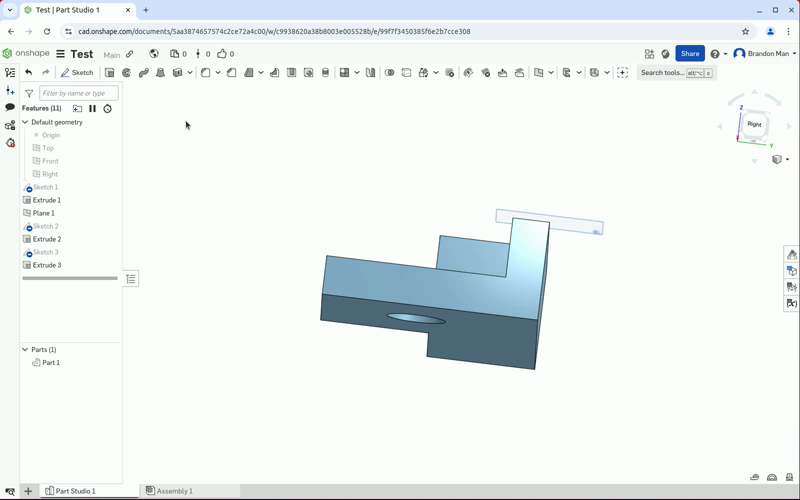
key(right, 3)
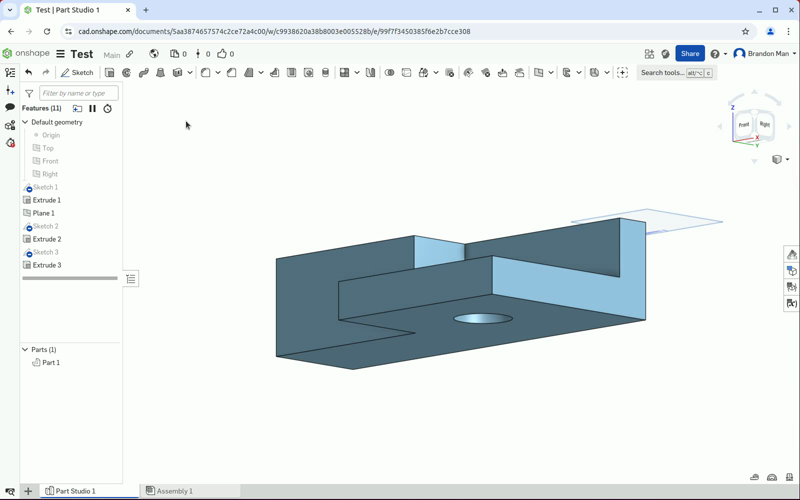
key(down, 3)
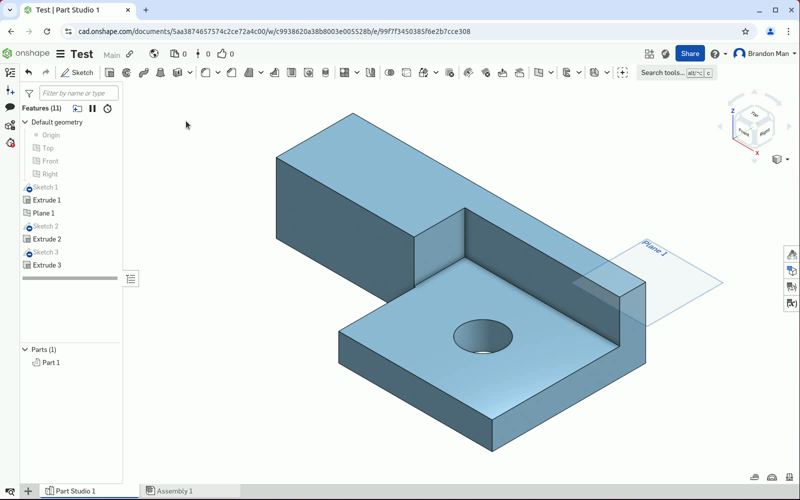
mouse_move(73, 189)
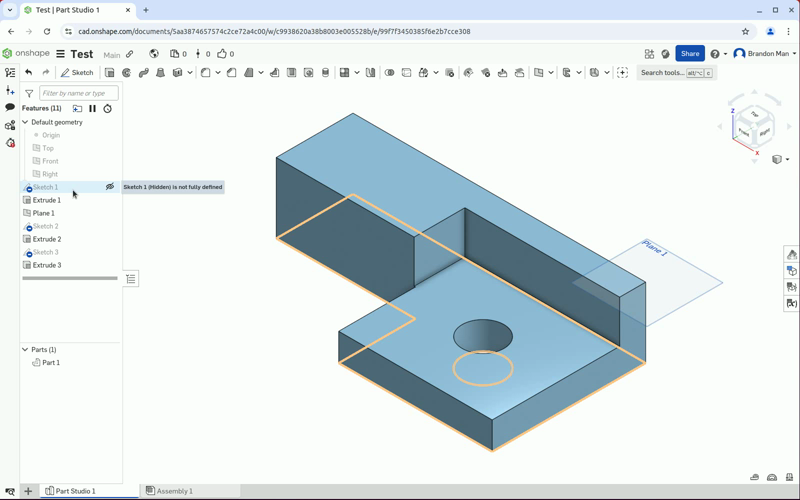
click(73, 189)